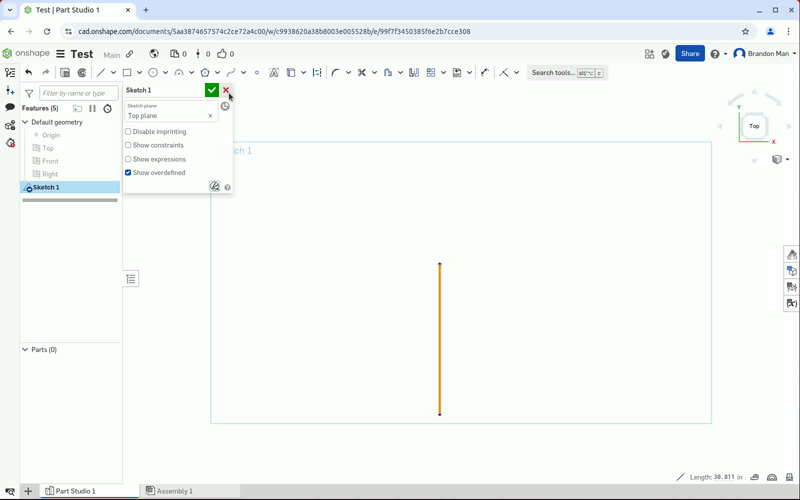
key(shift+h)
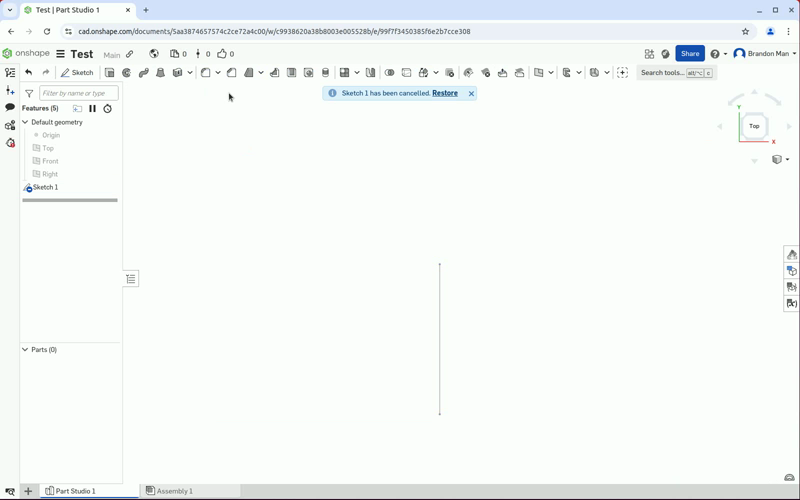
mouse_move(73, 352)
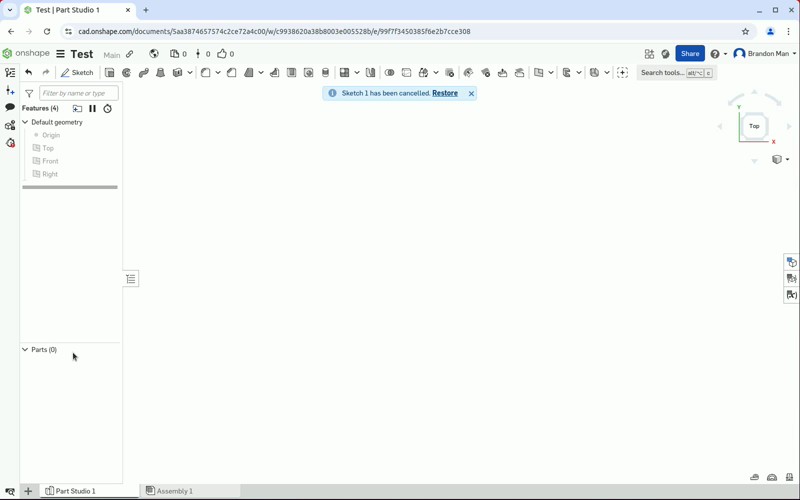
key(y)
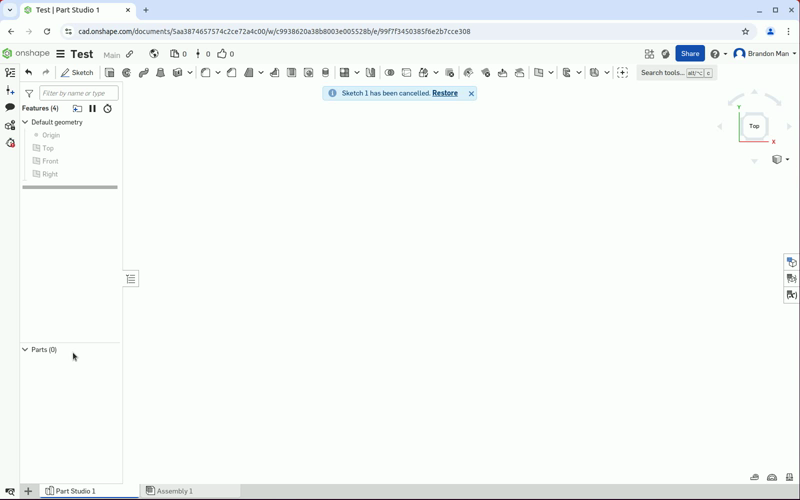
key(shift+p)
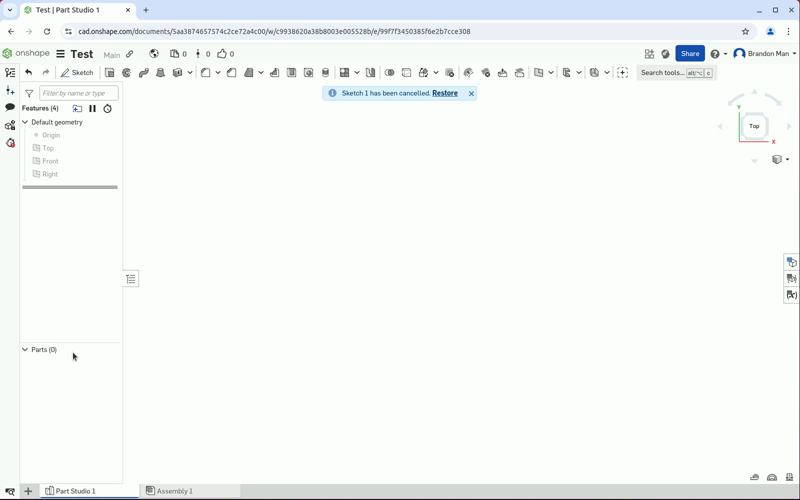
key(space)
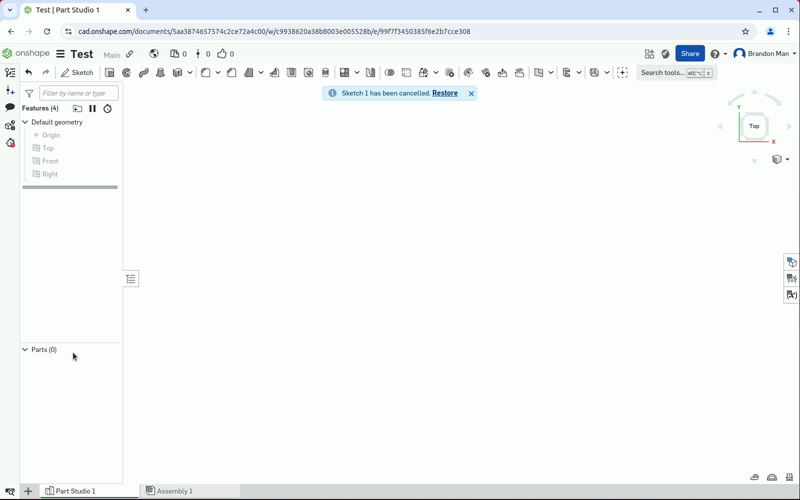
key_down(shift)
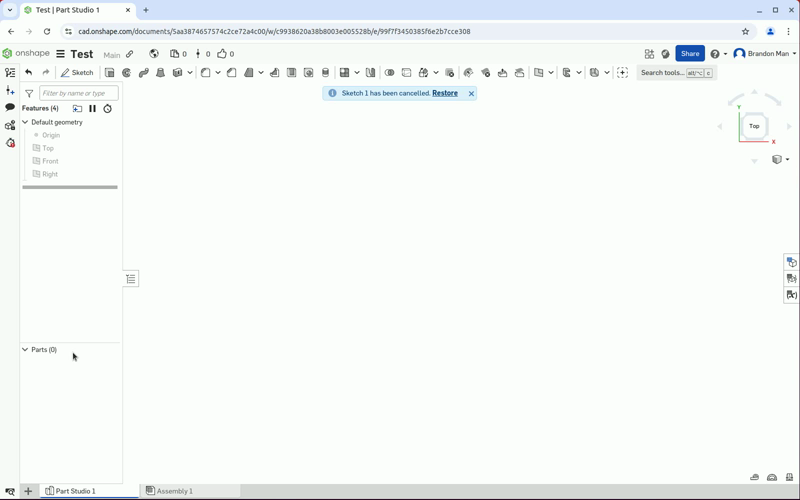
key(up)
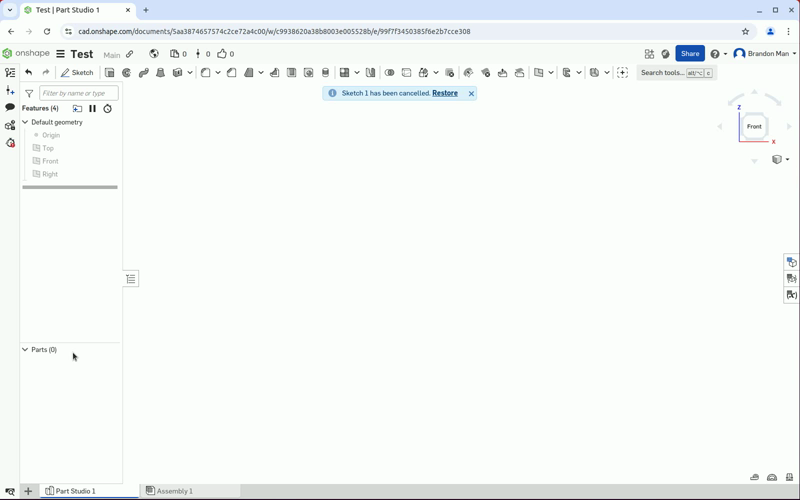
key_up(shift)
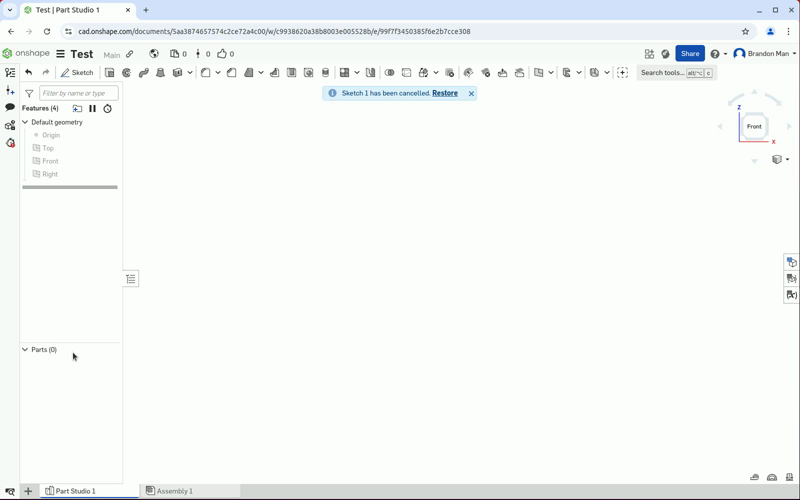
mouse_move(73, 352)
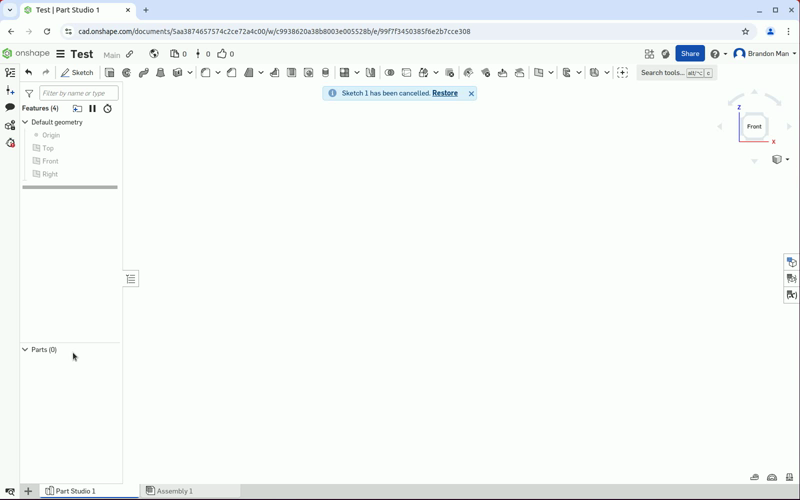
key(shift+y)
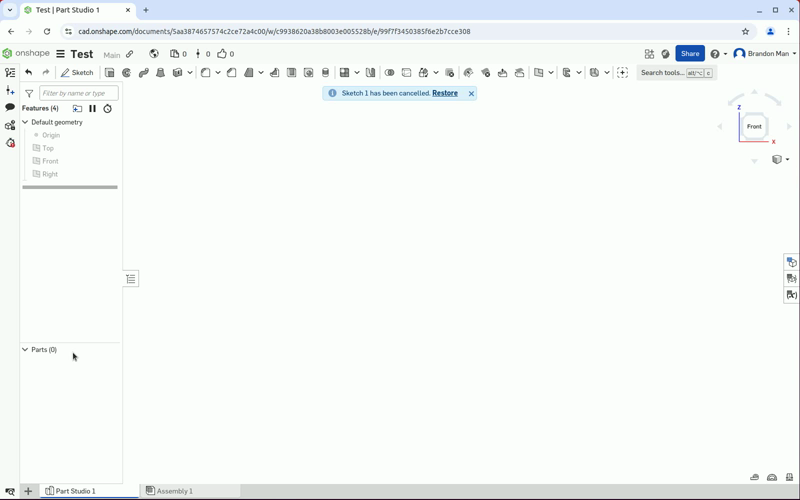
key(shift+s)
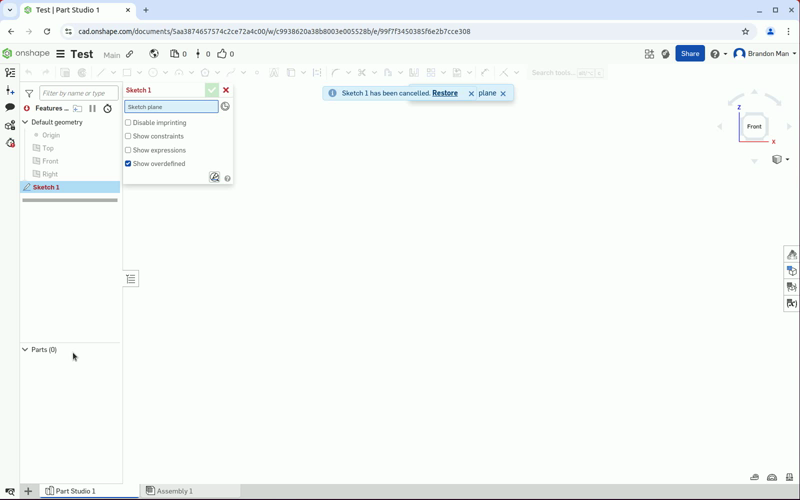
mouse_move(73, 163)
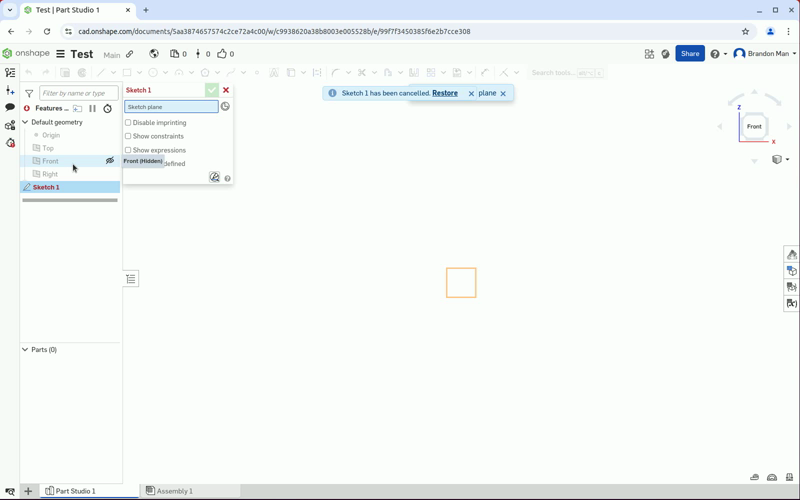
click(73, 163)
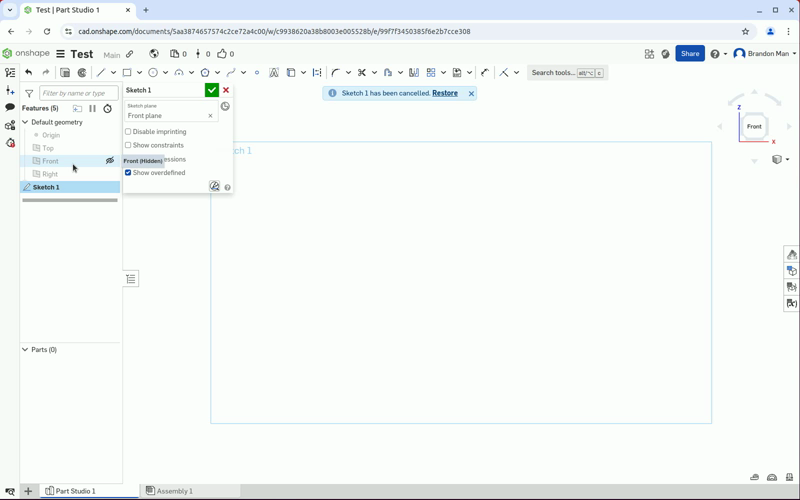
mouse_move(73, 352)
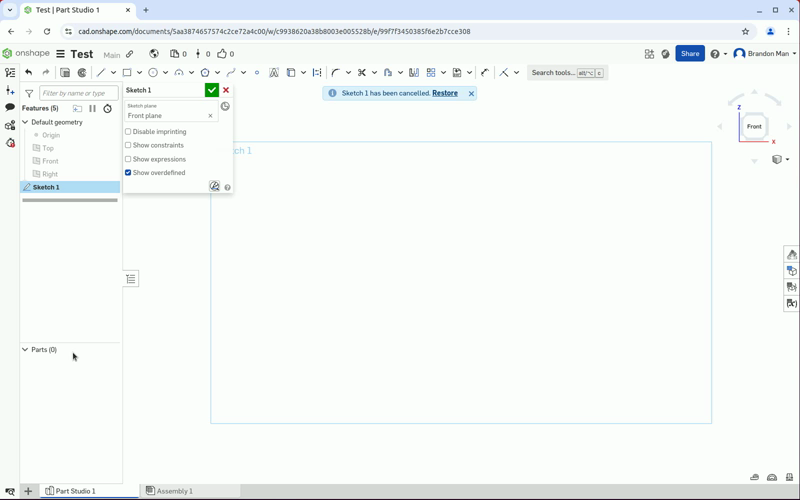
key(y)
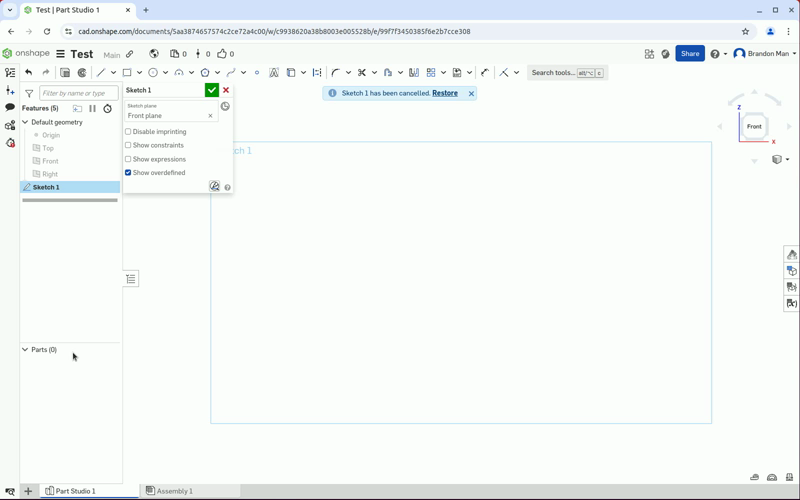
key(c)
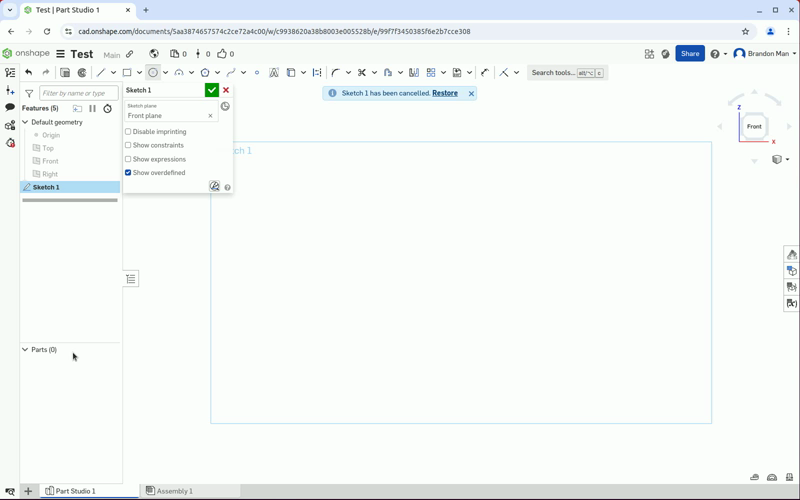
key_down(shift)
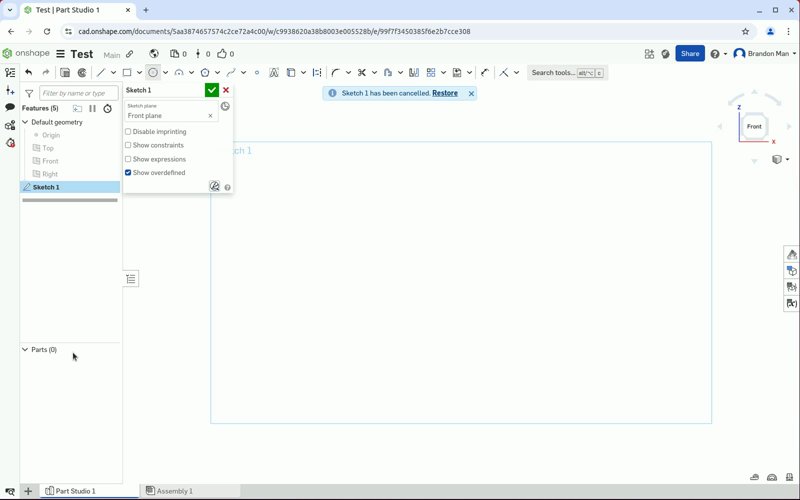
mouse_move(461, 282)
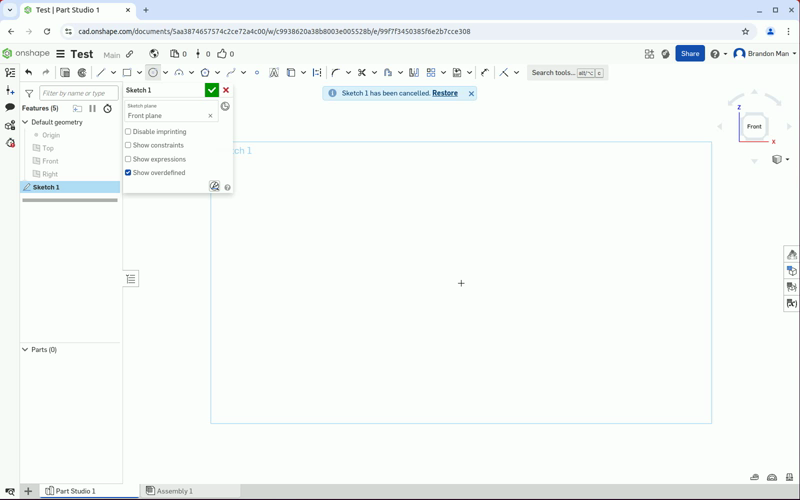
click(461, 282)
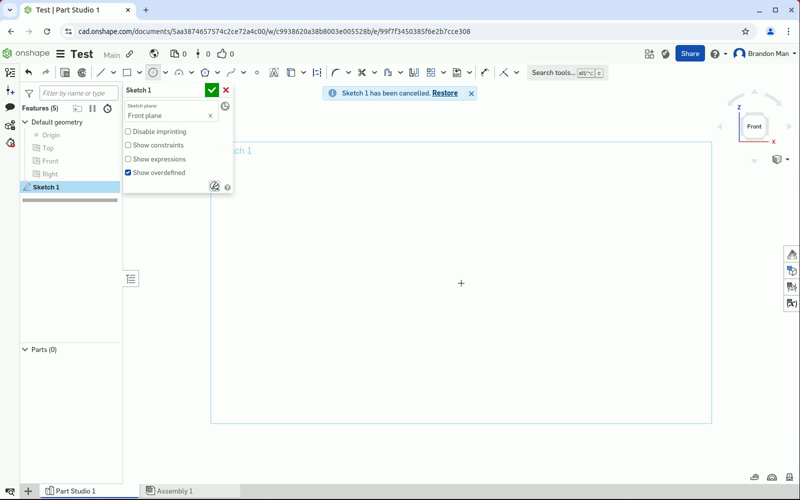
key_up(shift)
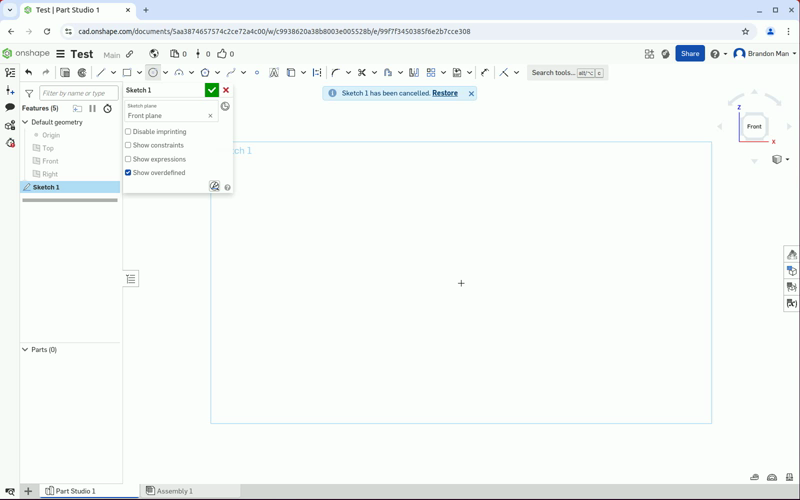
mouse_move(574, 282)
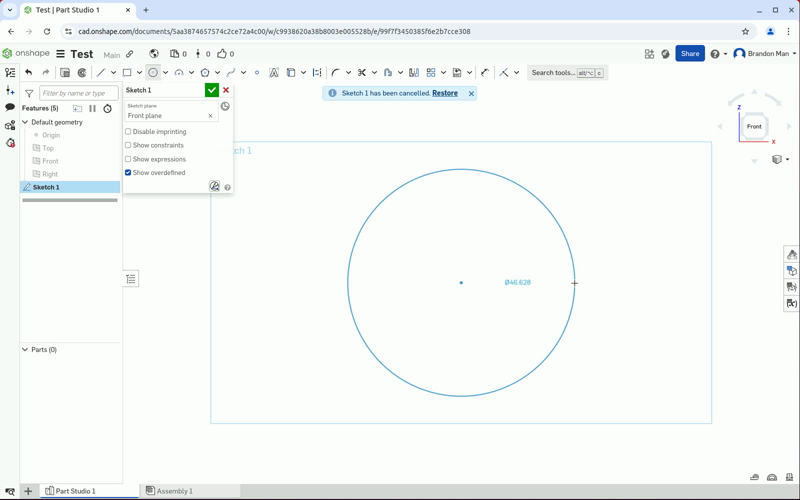
click(574, 282)
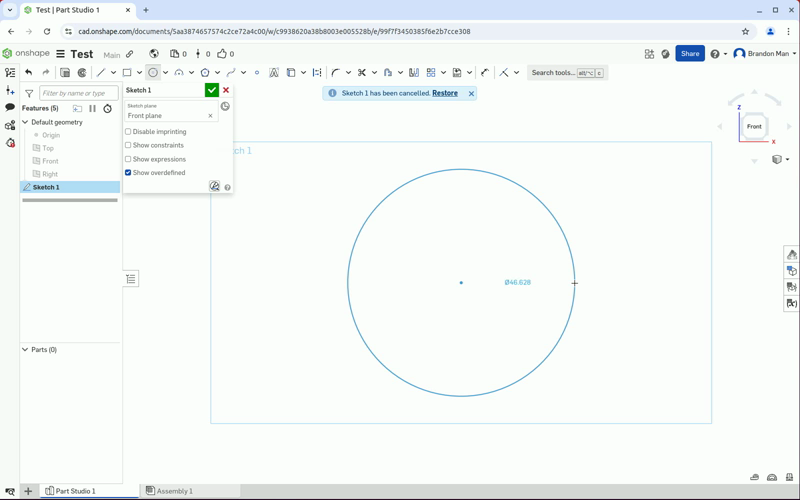
key(esc)
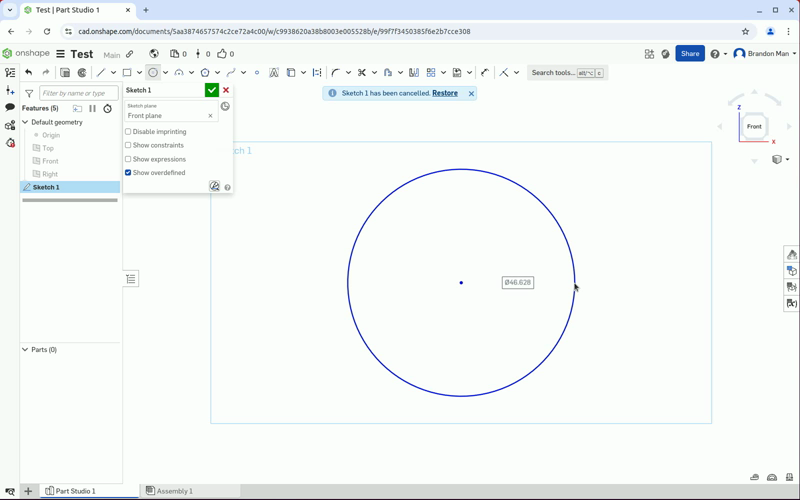
key(c)
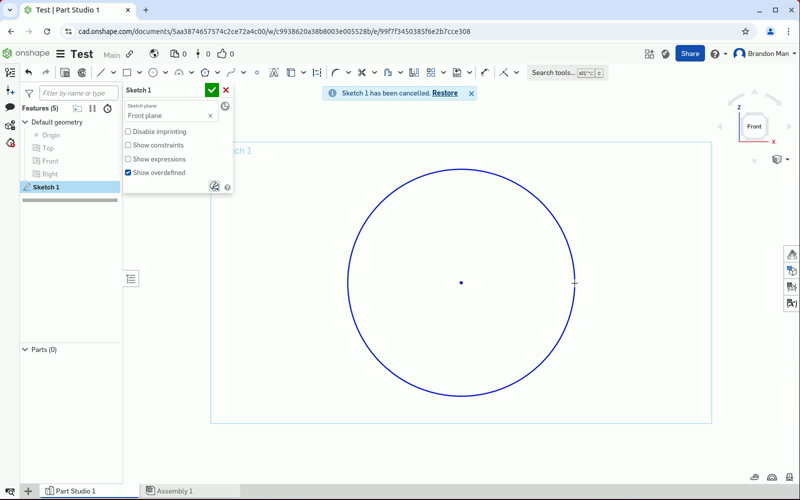
key_down(shift)
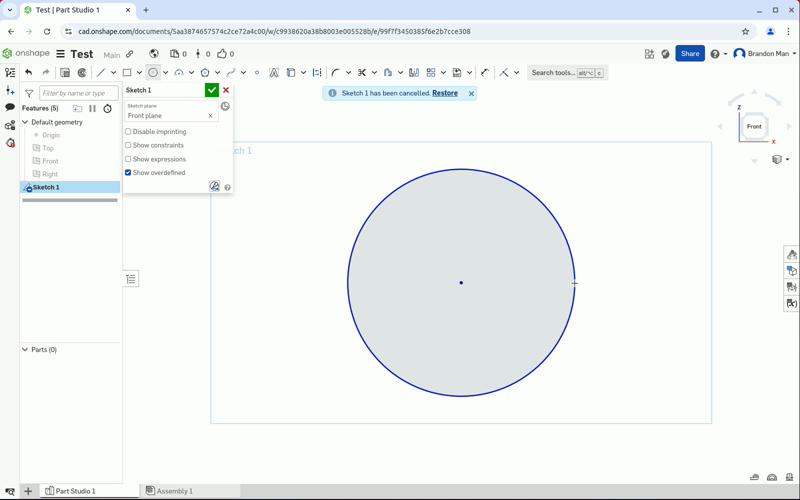
mouse_move(461, 282)
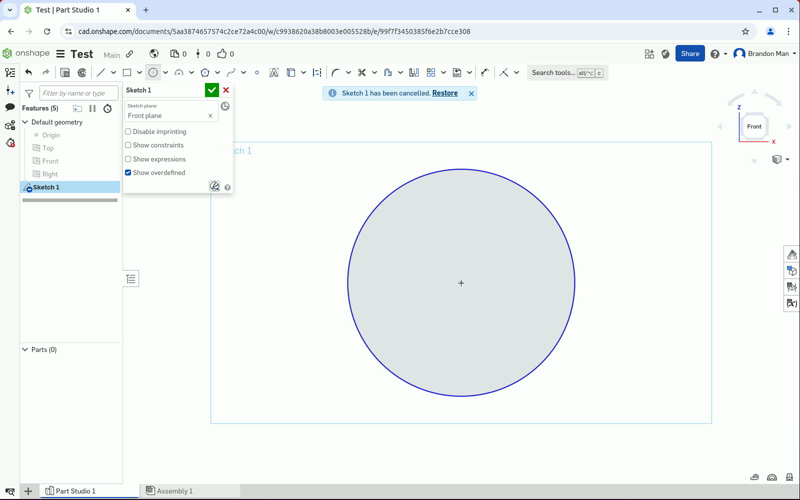
click(461, 282)
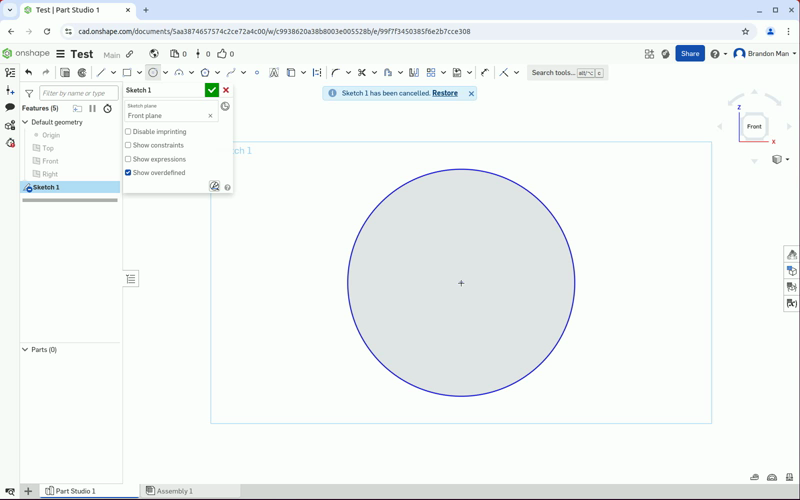
key_up(shift)
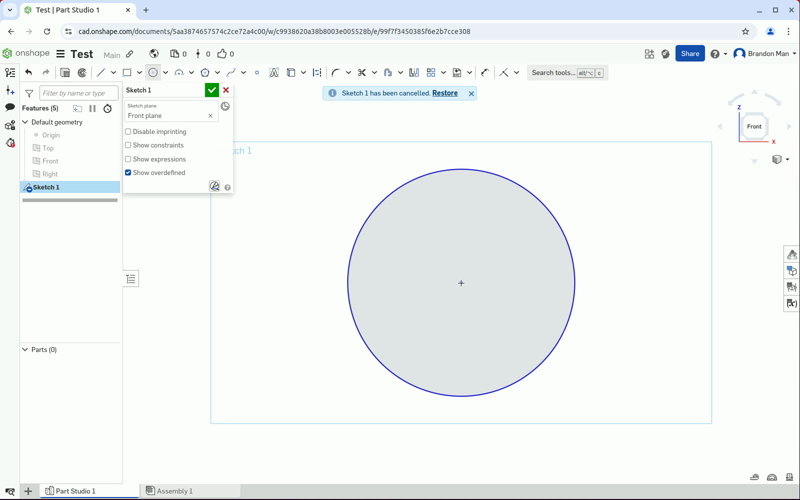
mouse_move(565, 282)
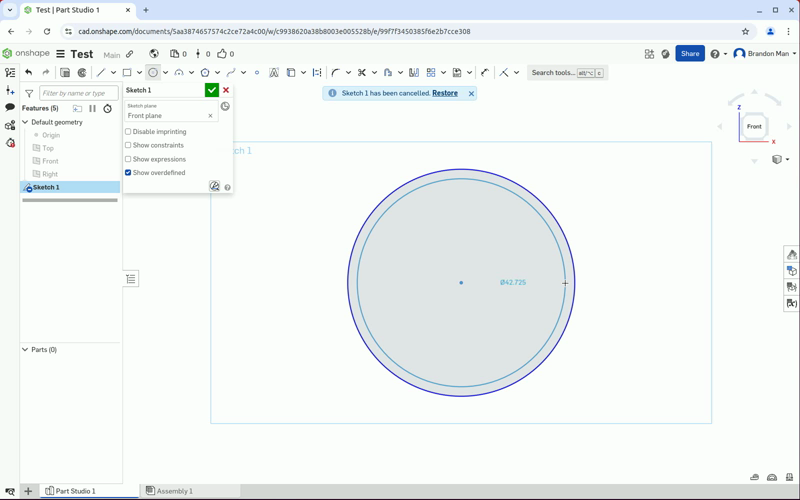
click(565, 282)
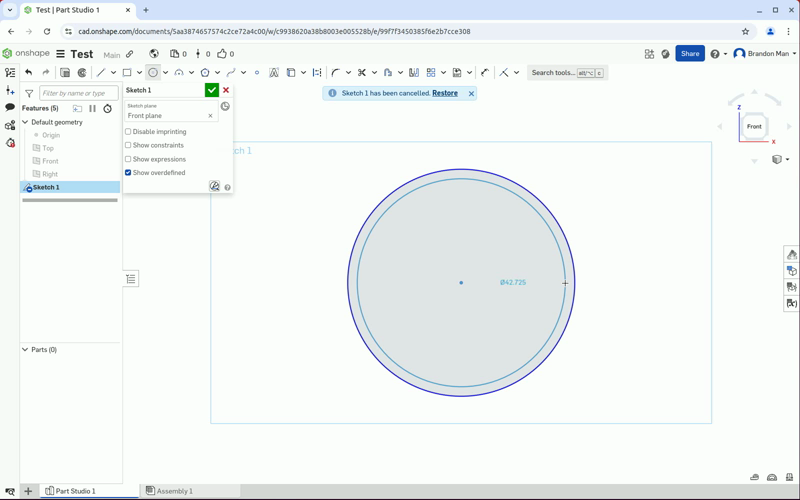
key(esc)
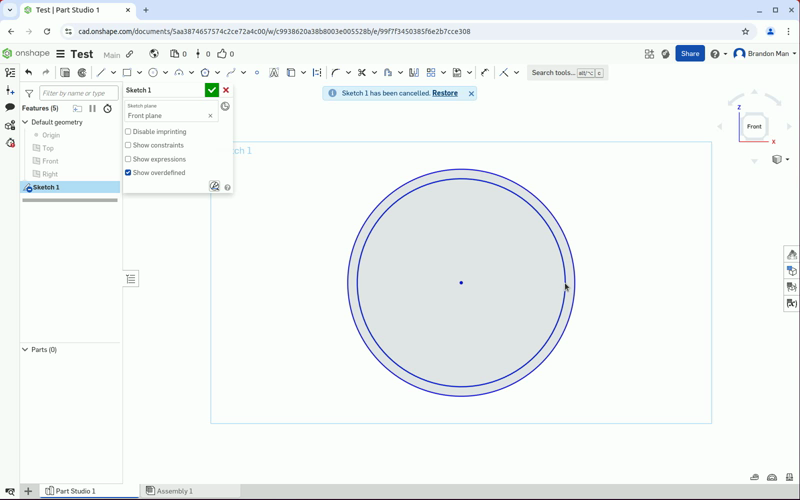
mouse_move(511, 186)
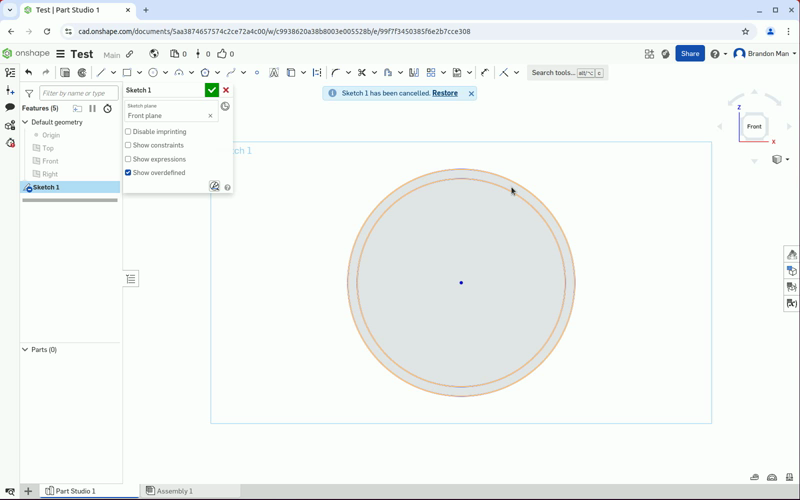
click(511, 186)
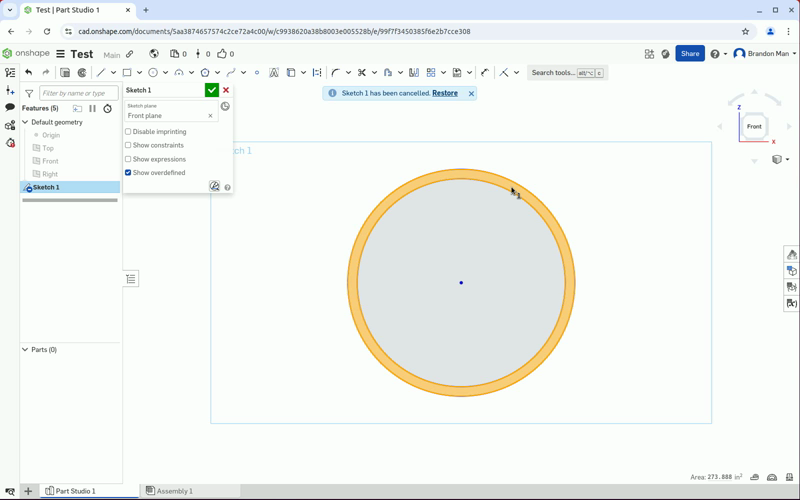
mouse_move(73, 352)
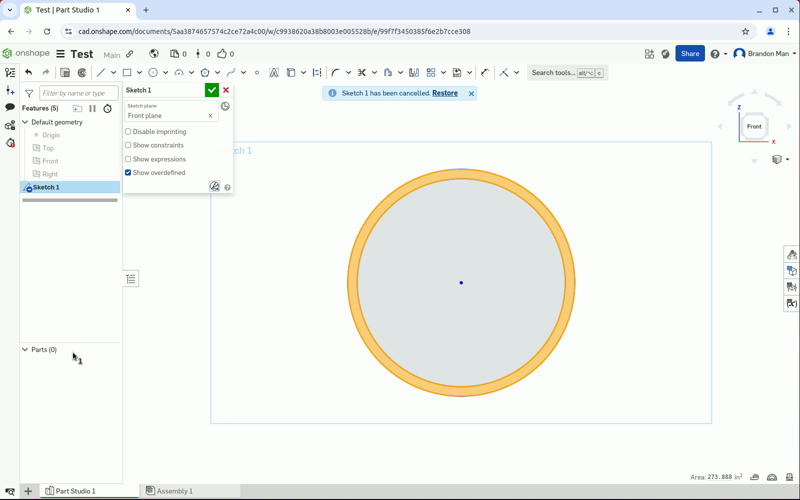
key(shift+y)
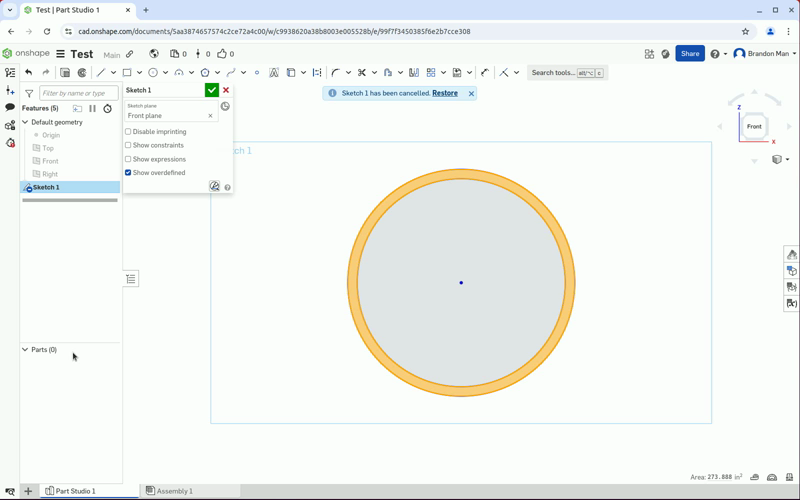
key(shift+e)
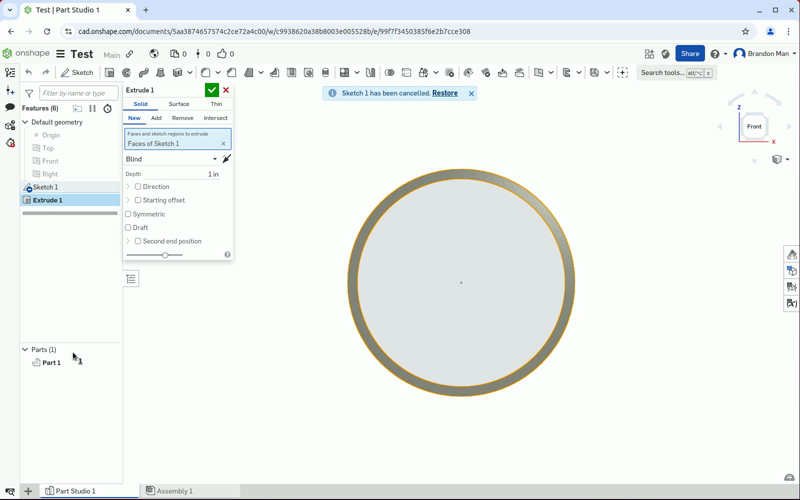
mouse_move(143, 106)
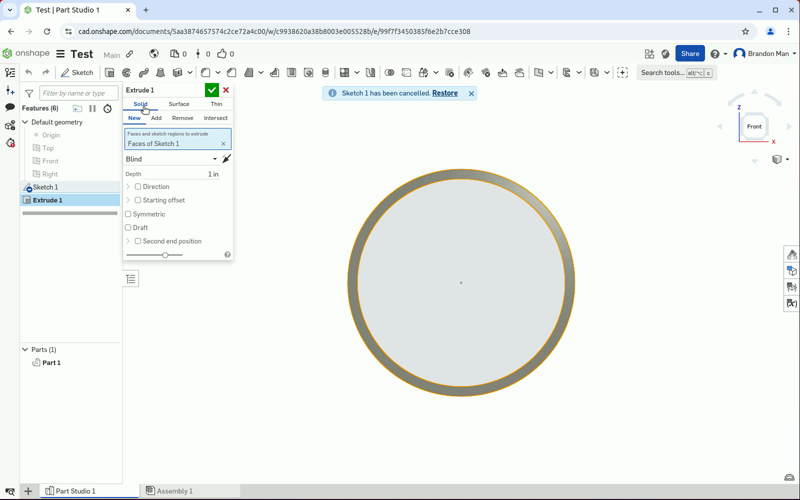
click(143, 106)
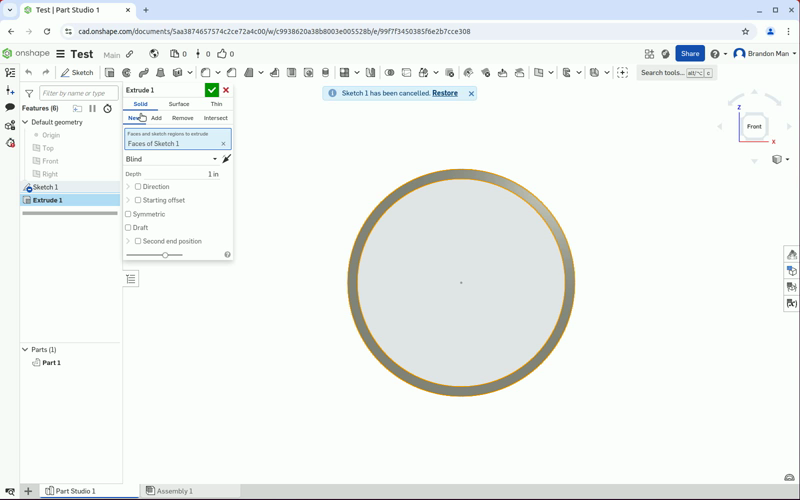
mouse_move(137, 120)
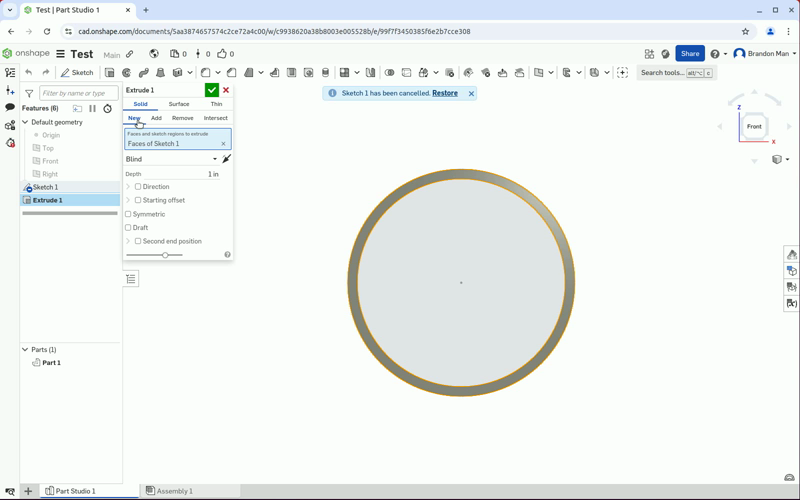
click(137, 120)
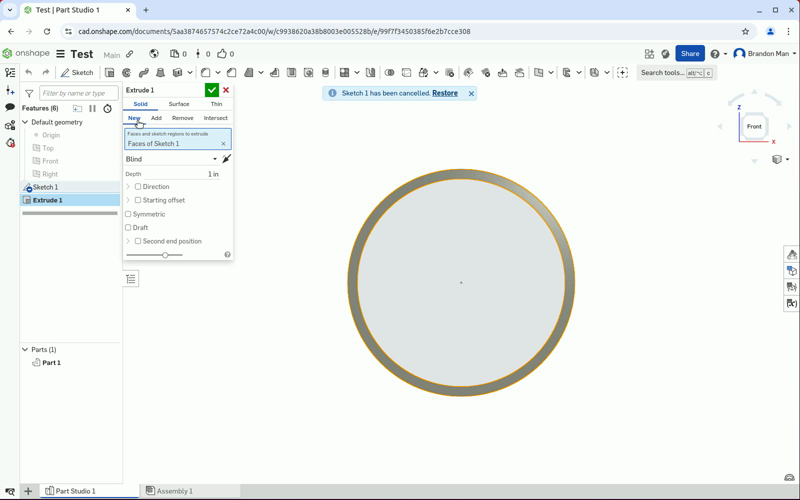
key(tab, 4)
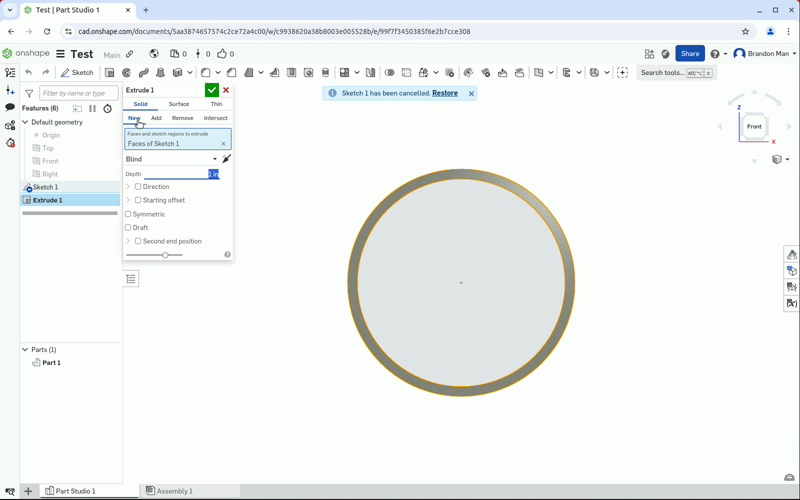
text(0.722)
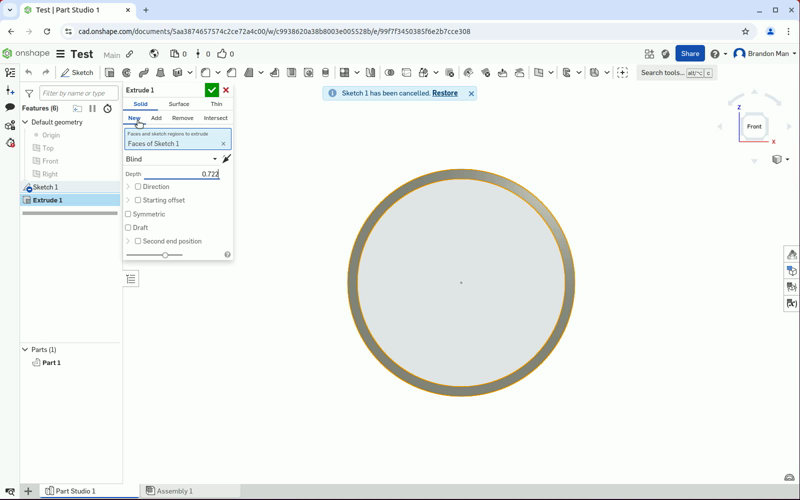
key(enter)
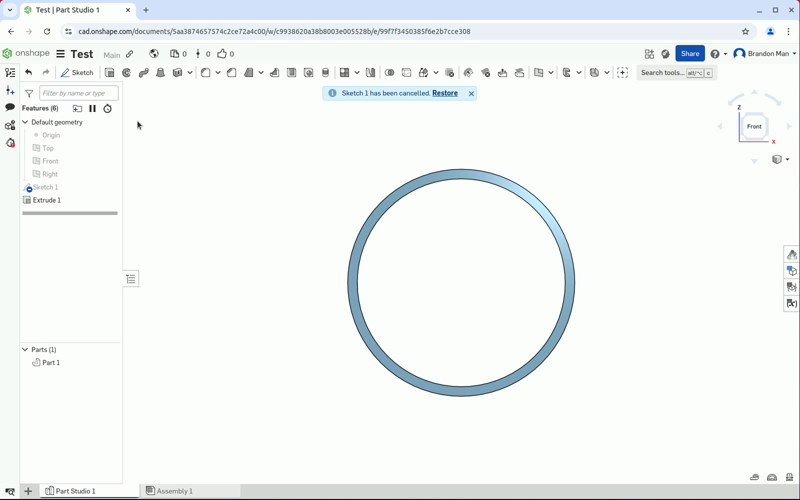
key(shift+h)
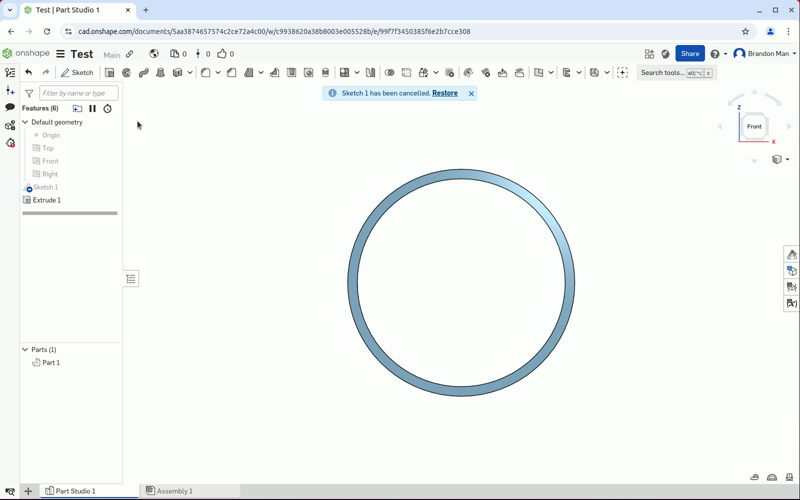
key(shift+h)
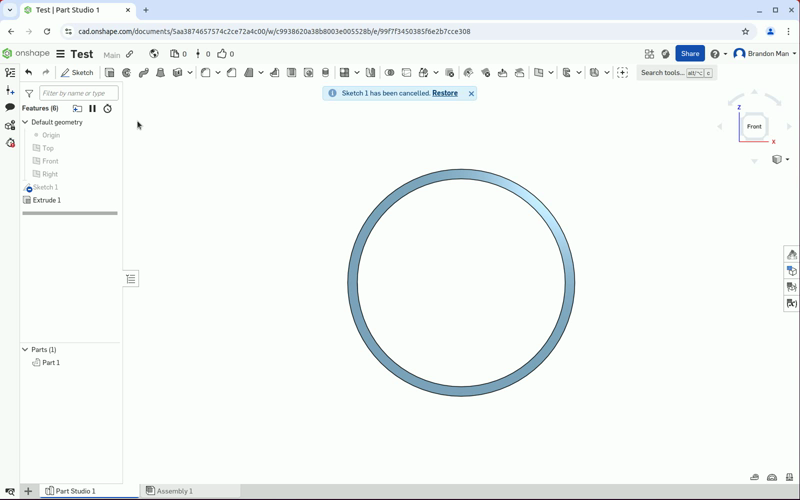
mouse_move(73, 189)
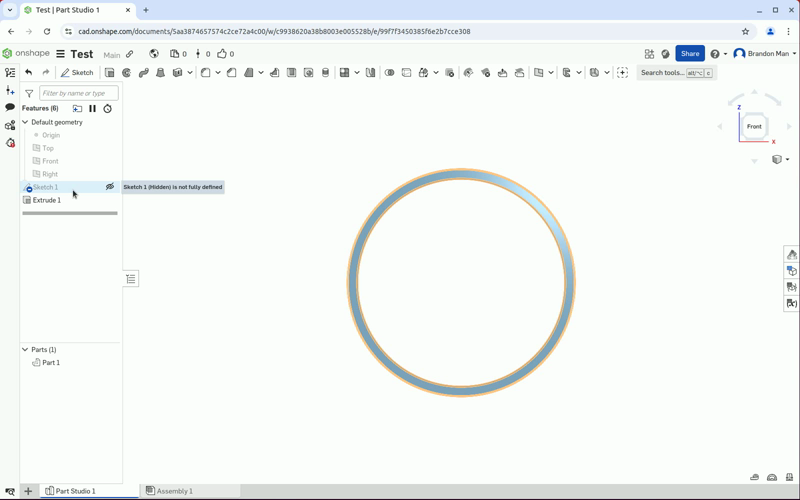
click(73, 189)
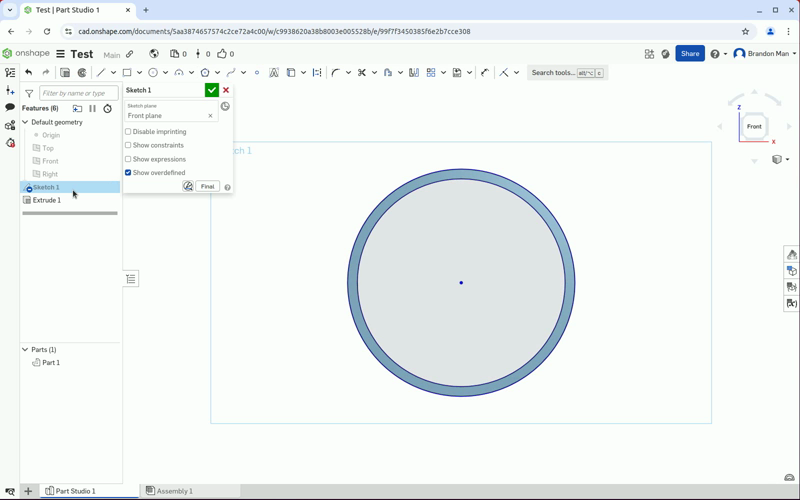
mouse_move(229, 92)
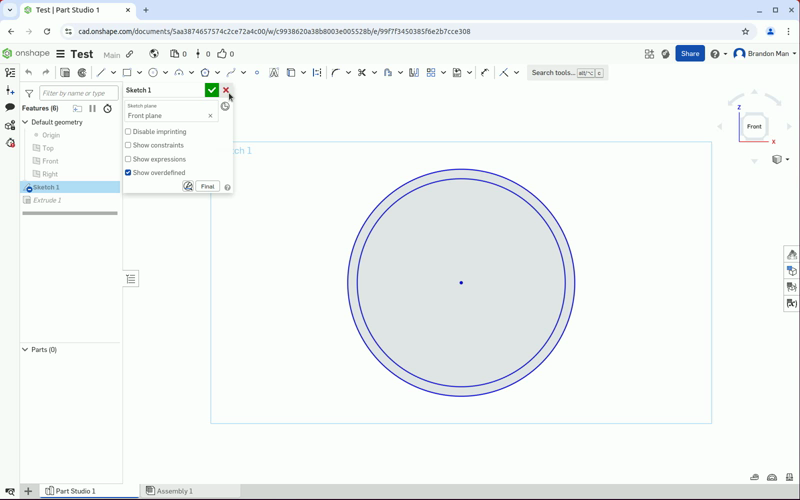
click(229, 92)
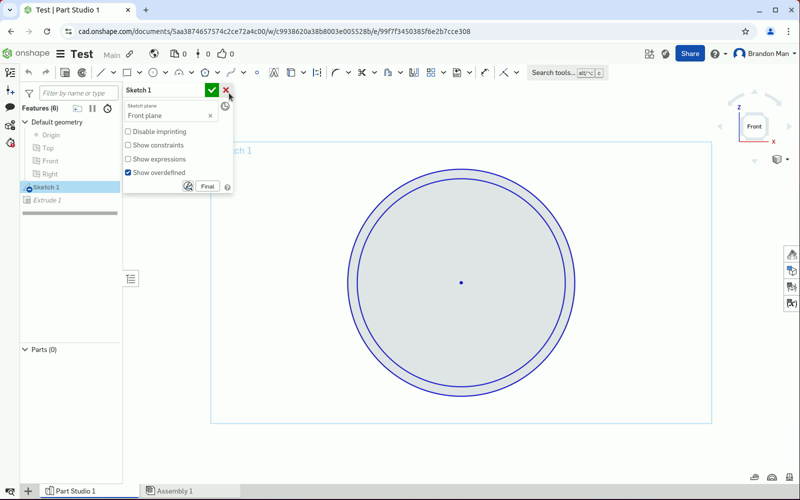
key(shift+s)
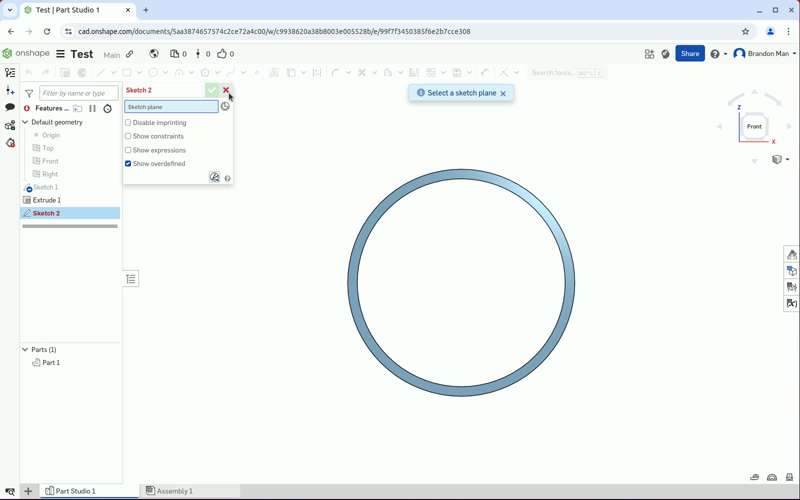
mouse_move(73, 163)
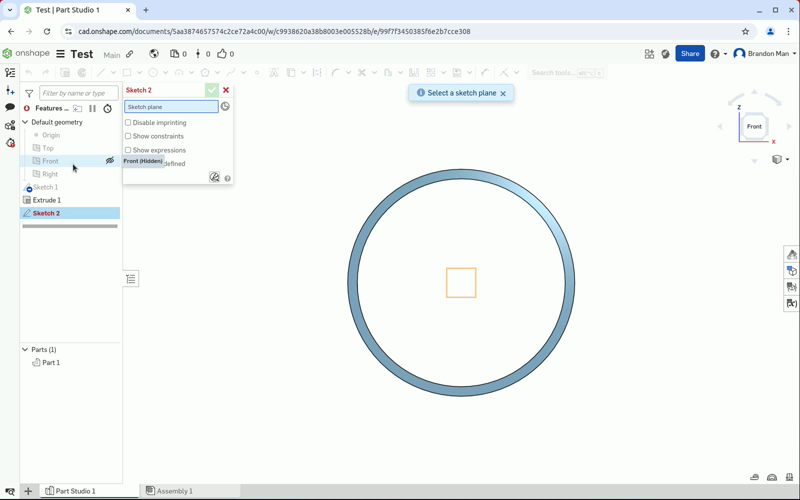
click(73, 163)
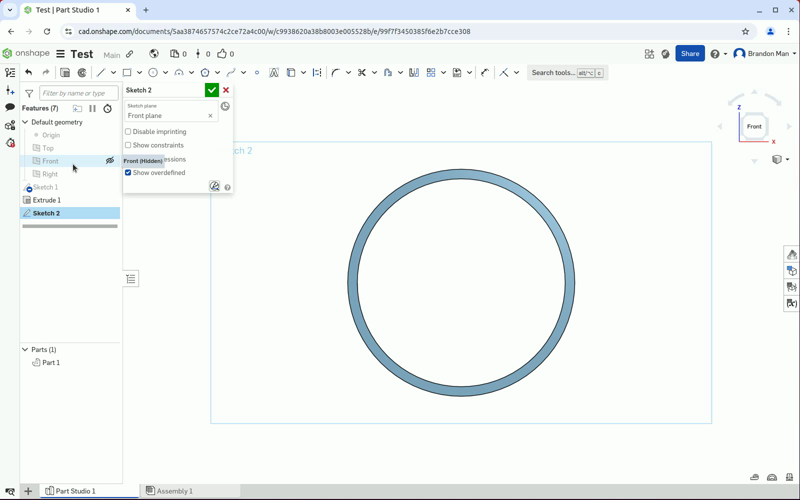
mouse_move(73, 352)
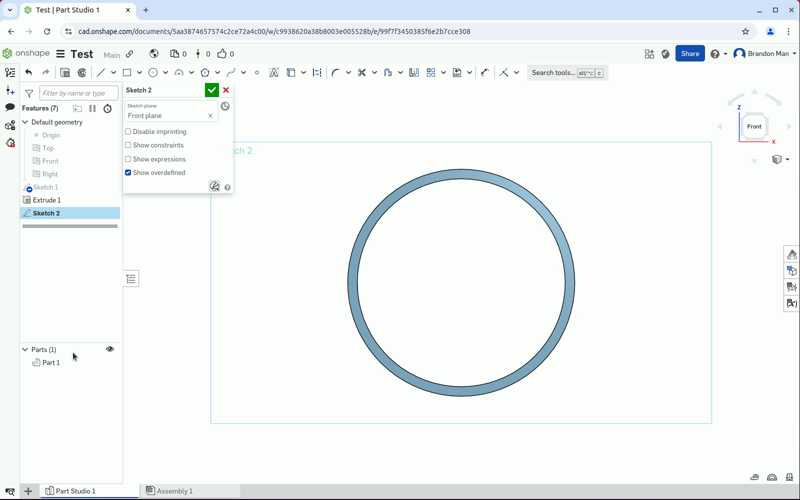
key(y)
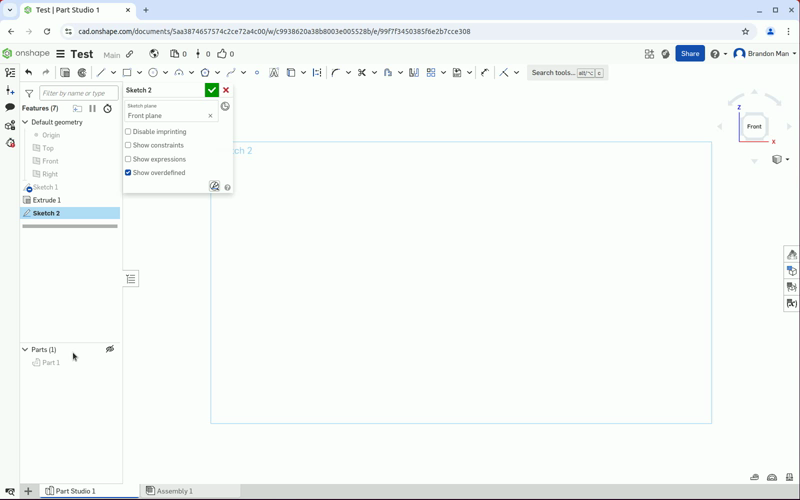
key(c)
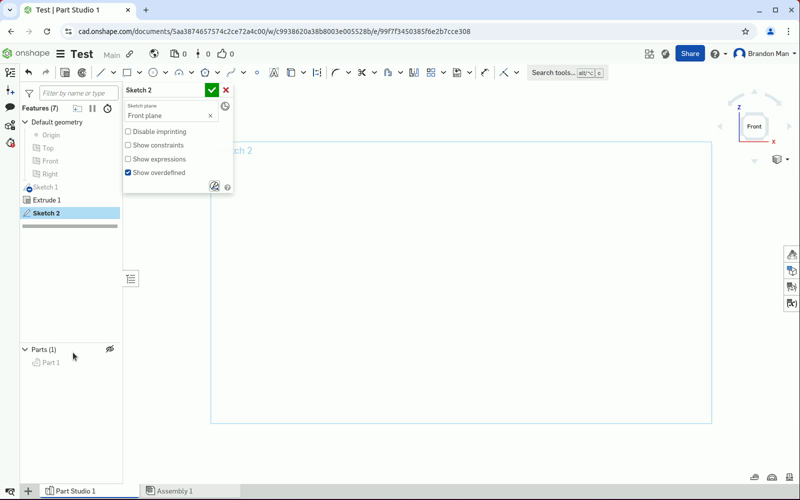
key_down(shift)
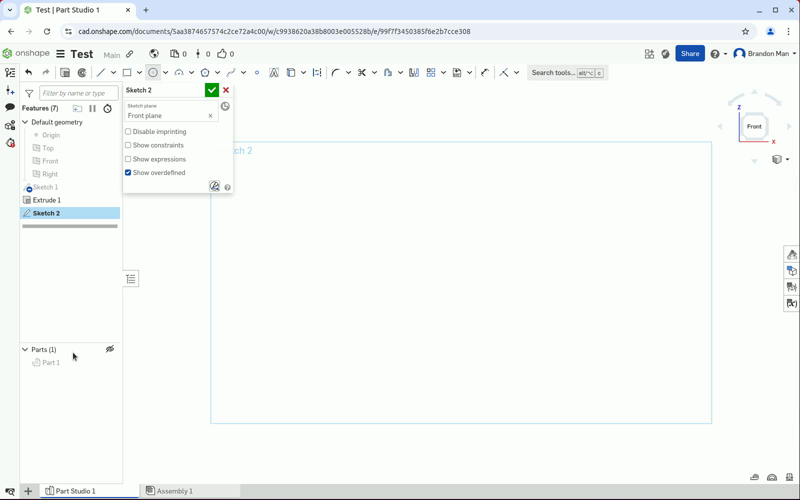
mouse_move(460, 282)
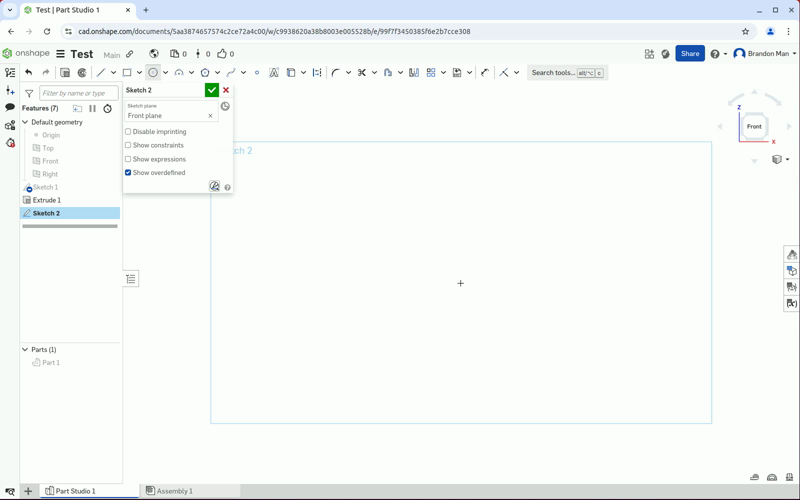
click(460, 282)
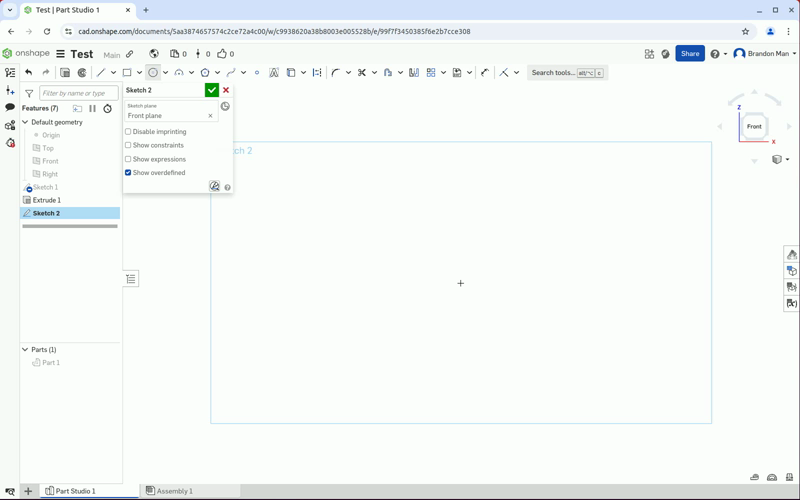
key_up(shift)
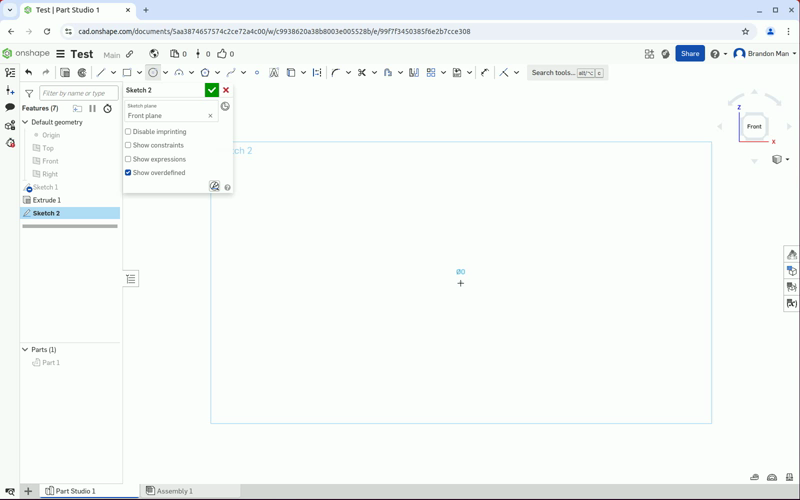
mouse_move(566, 282)
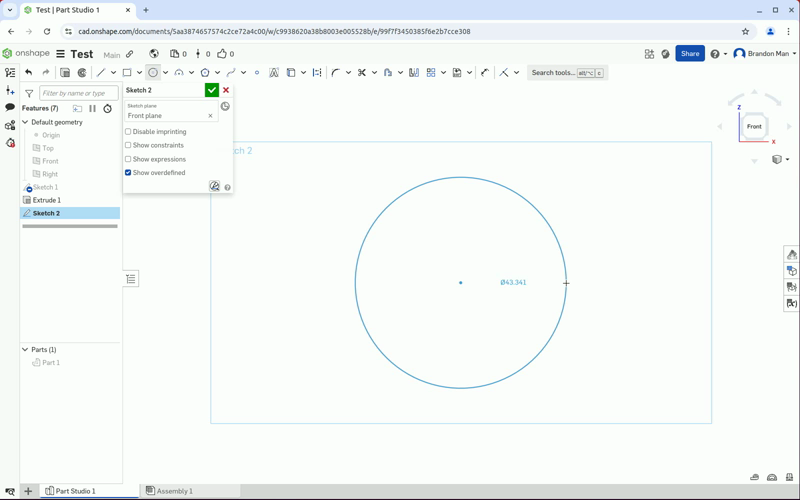
click(566, 282)
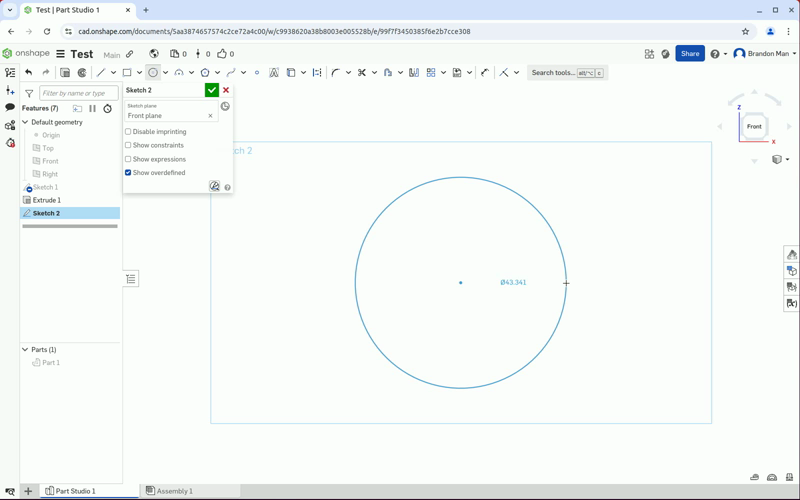
key(esc)
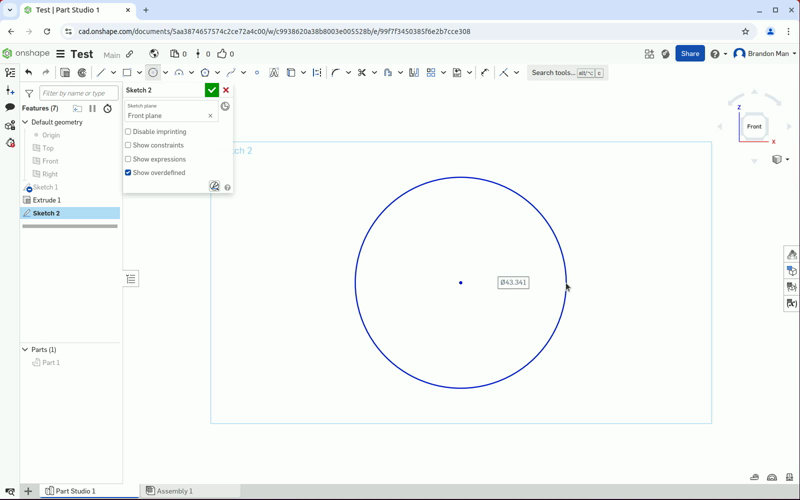
key(c)
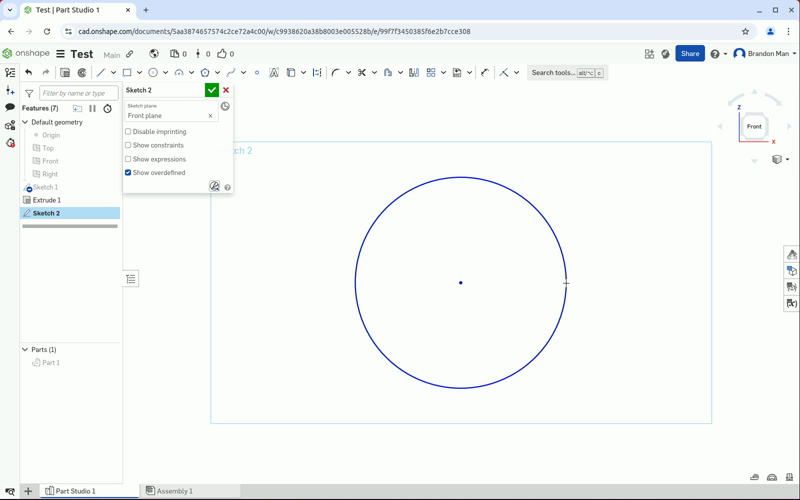
key_down(shift)
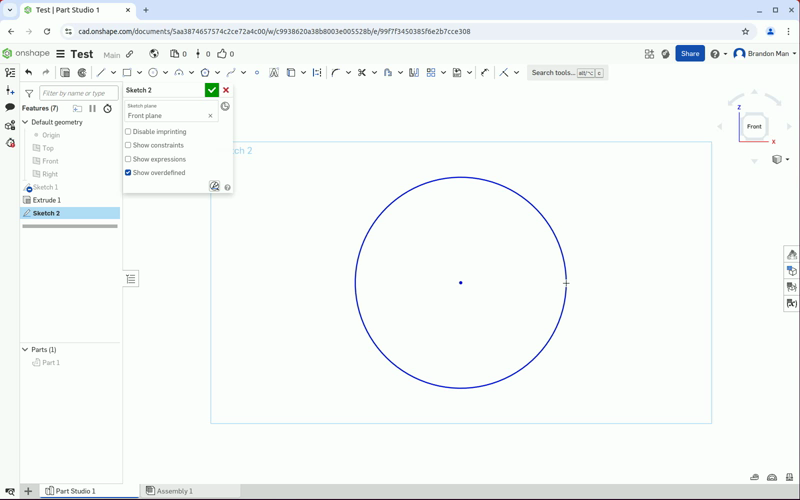
mouse_move(460, 282)
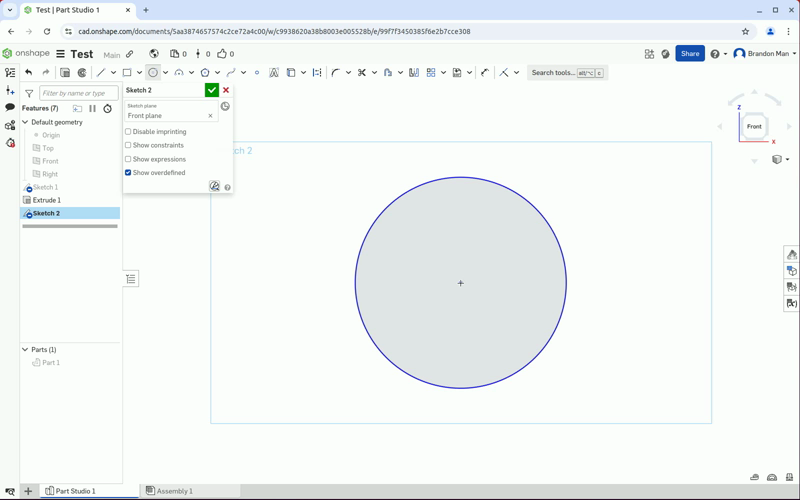
click(460, 282)
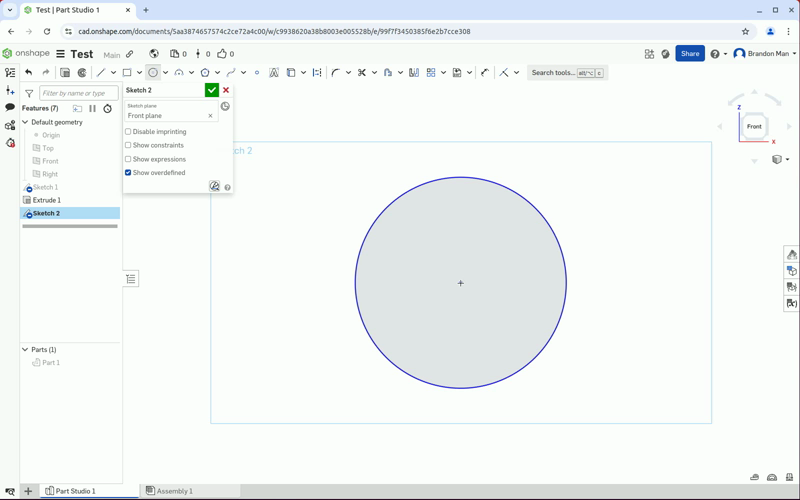
key_up(shift)
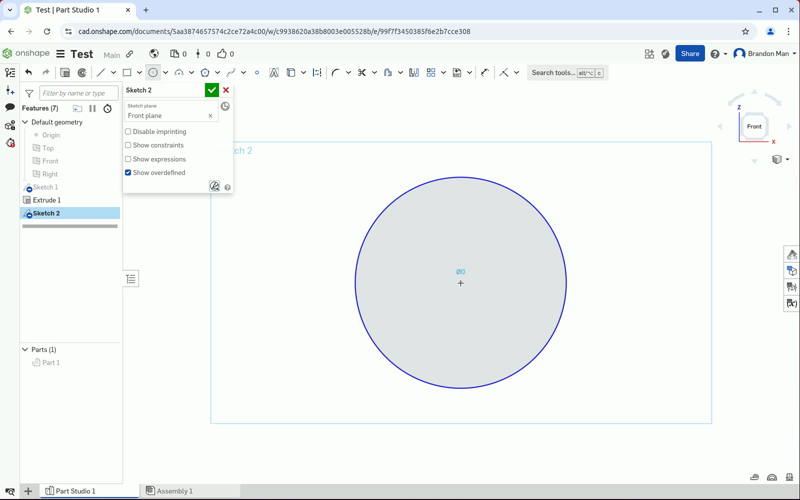
mouse_move(564, 282)
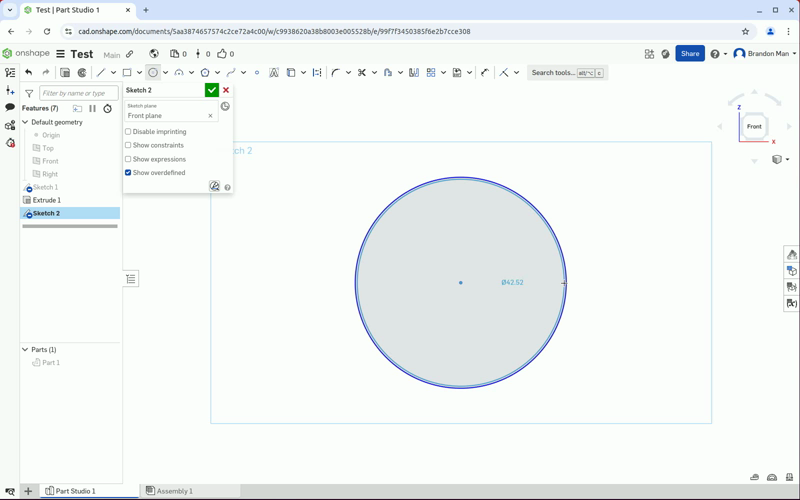
scroll(6)
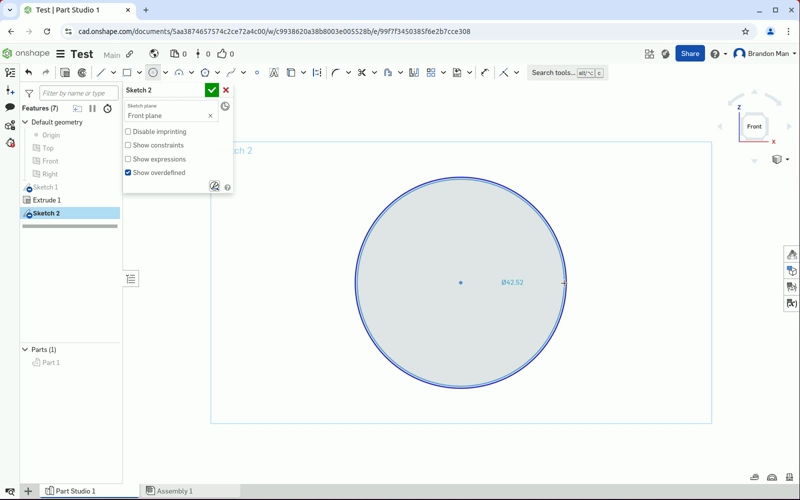
scroll(6)
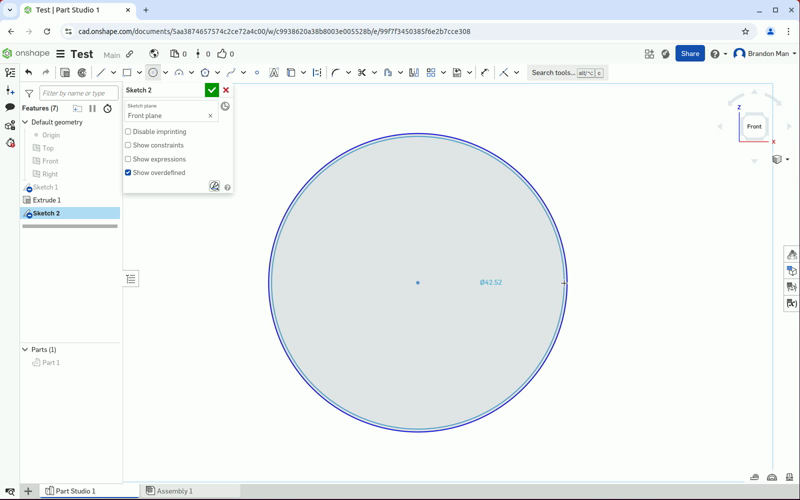
scroll(6)
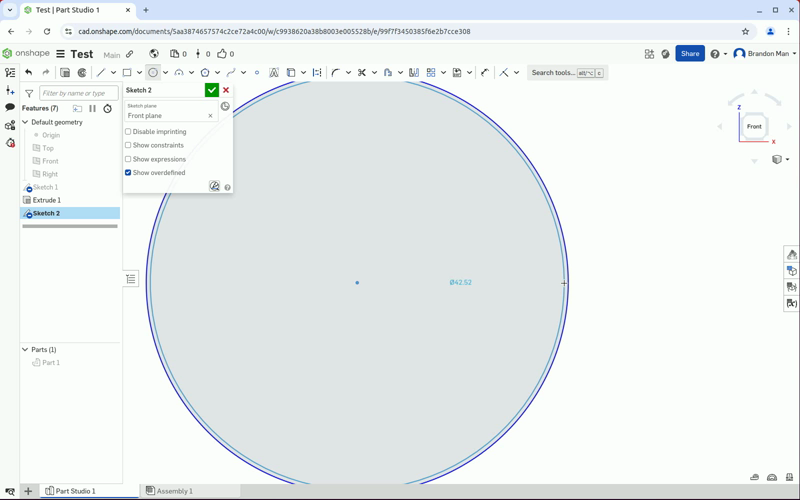
scroll(6)
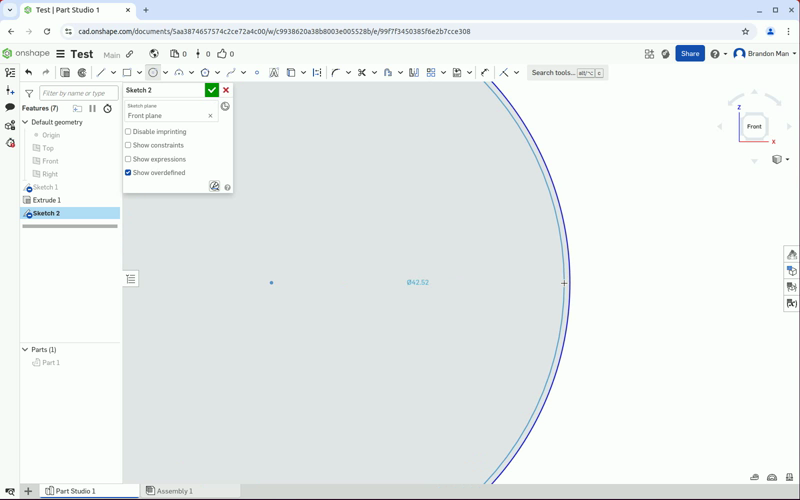
scroll(6)
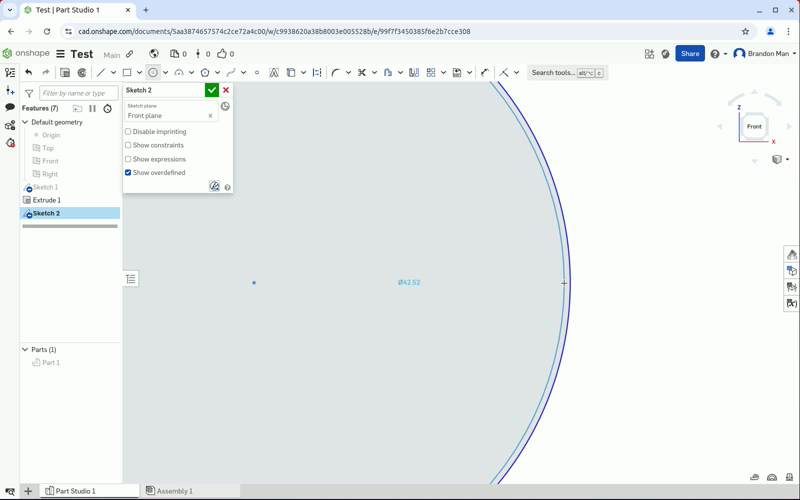
scroll(6)
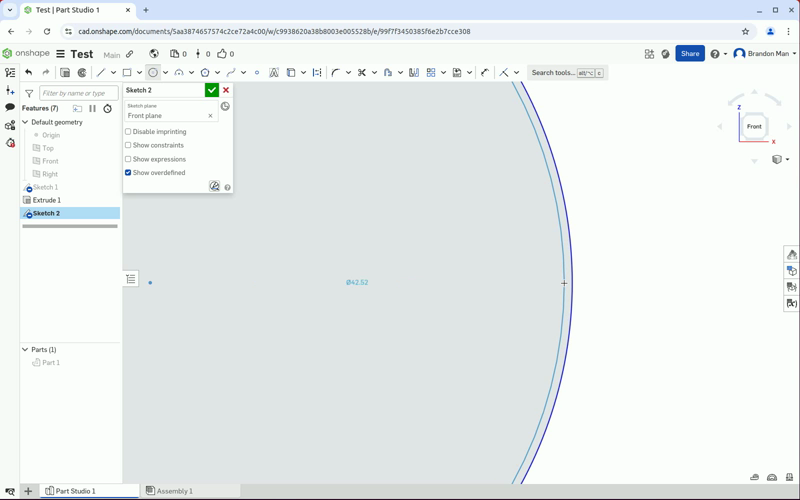
scroll(6)
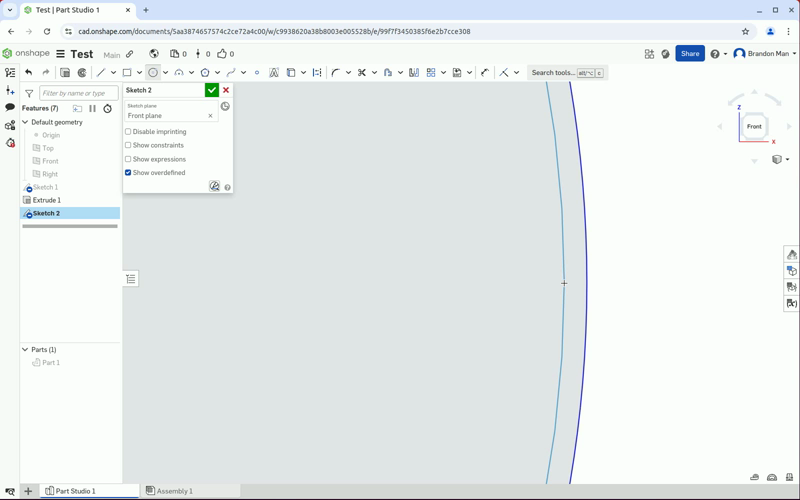
click(564, 282)
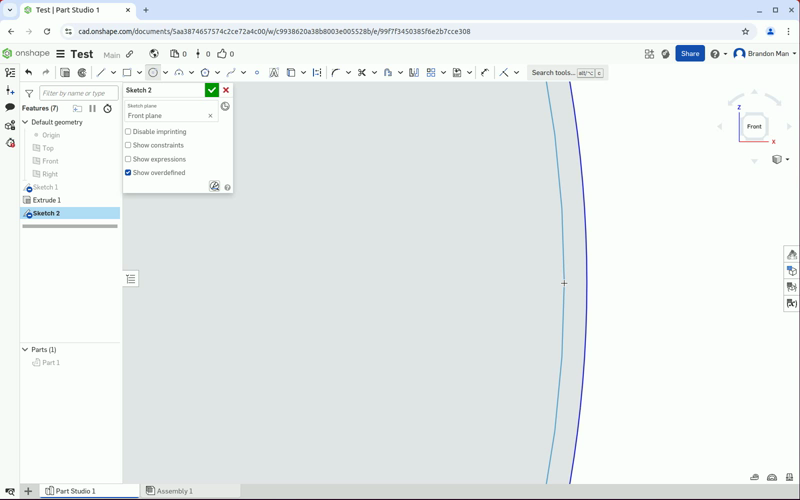
scroll(-6)
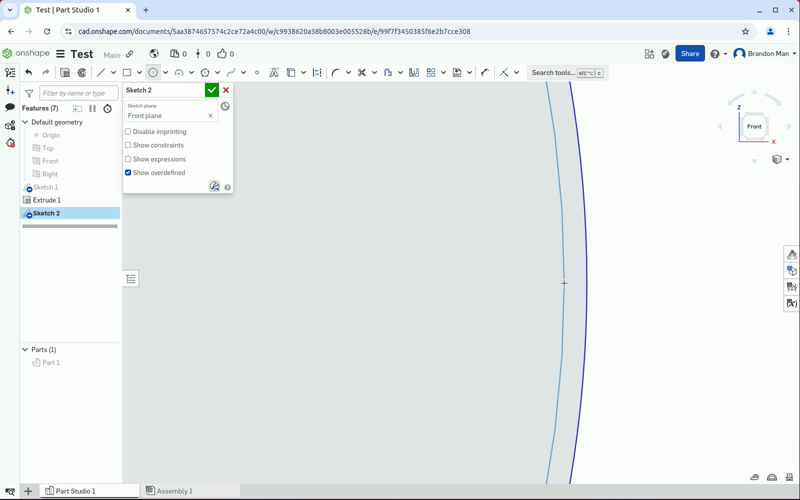
scroll(-6)
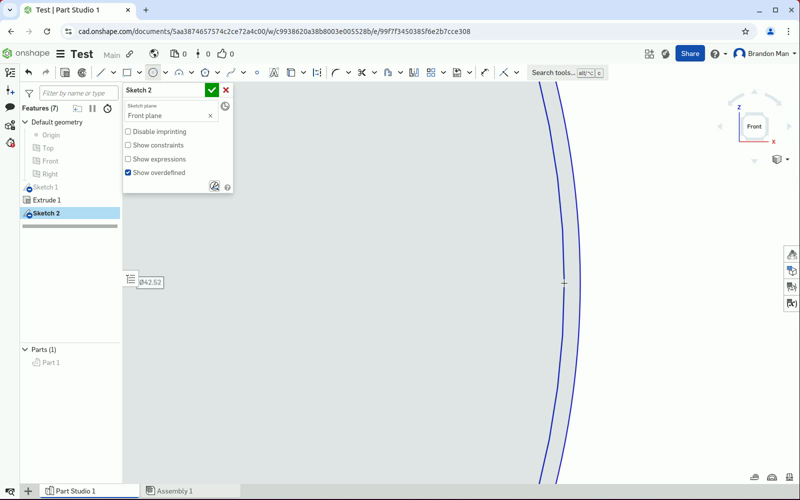
scroll(-6)
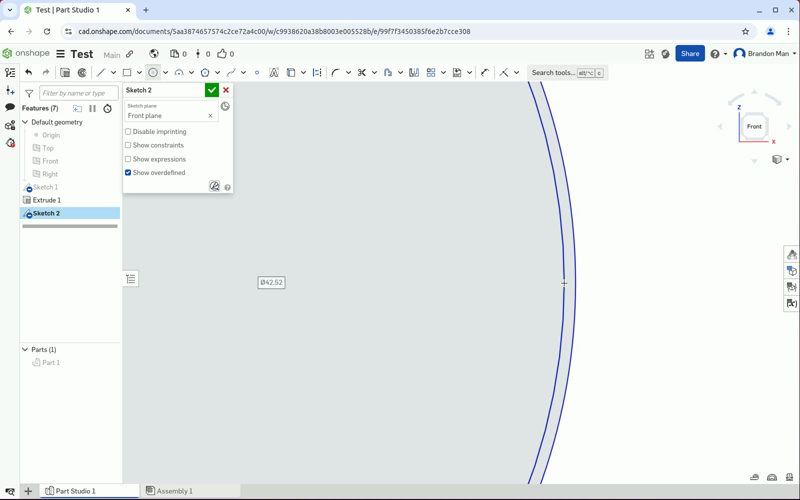
scroll(-6)
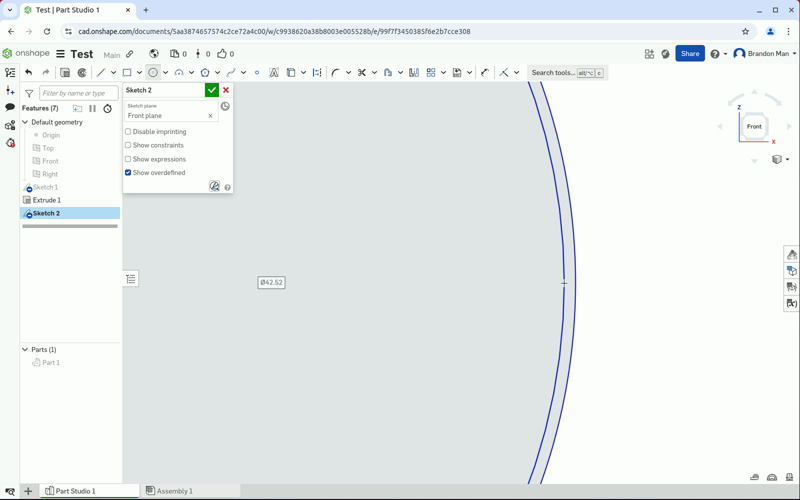
scroll(-6)
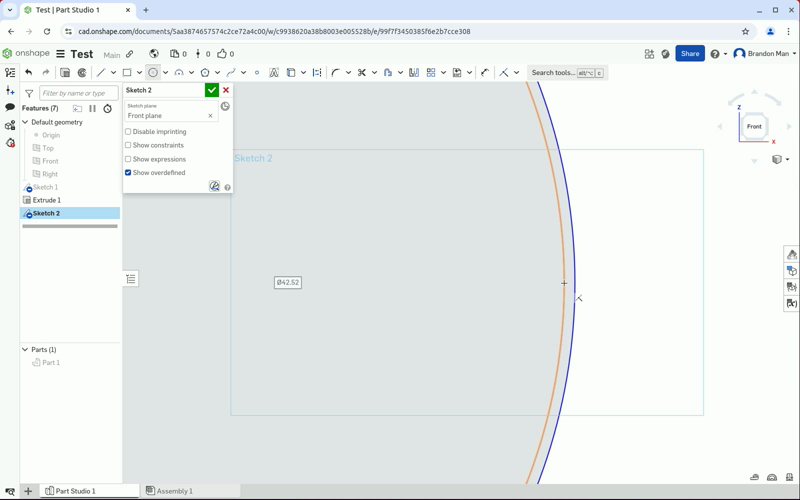
scroll(-6)
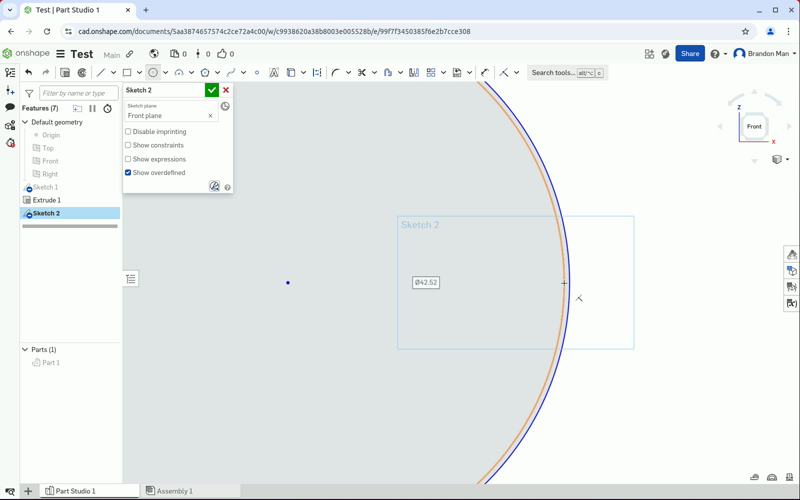
scroll(-6)
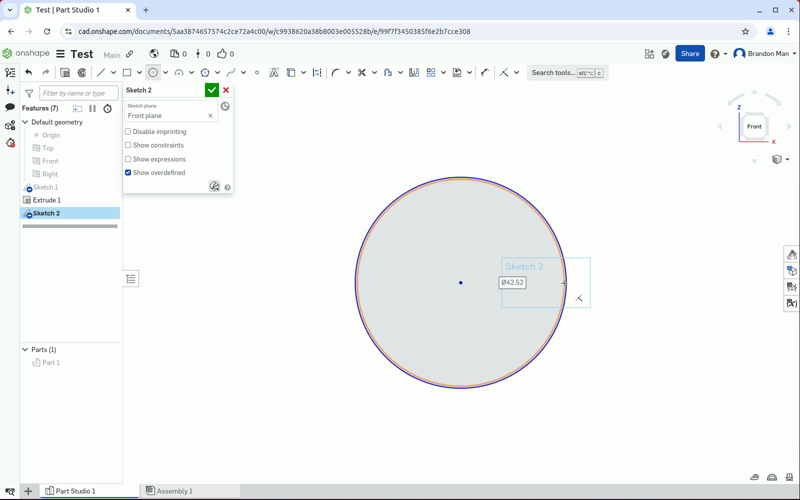
key(esc)
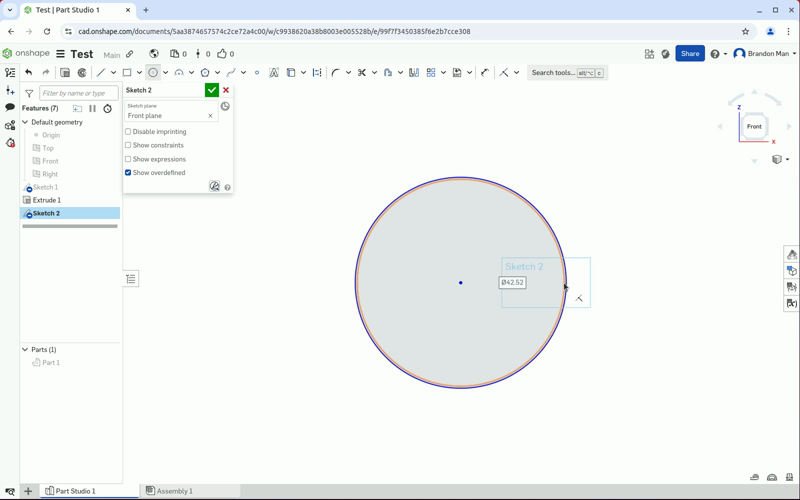
mouse_move(434, 383)
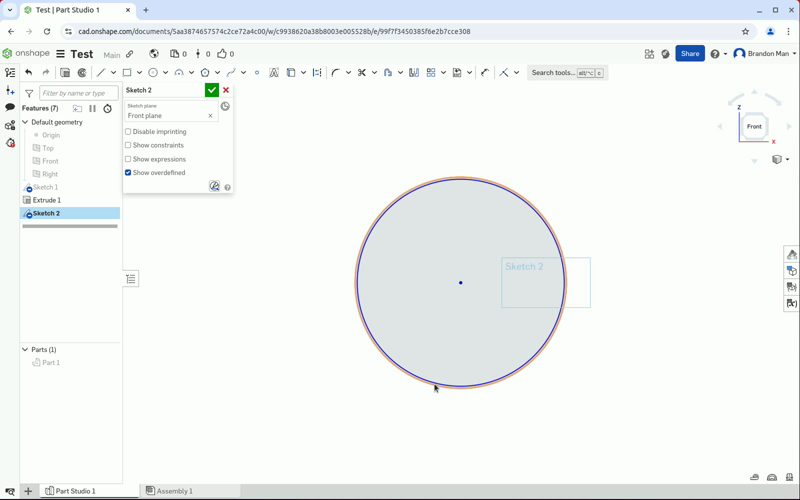
scroll(6)
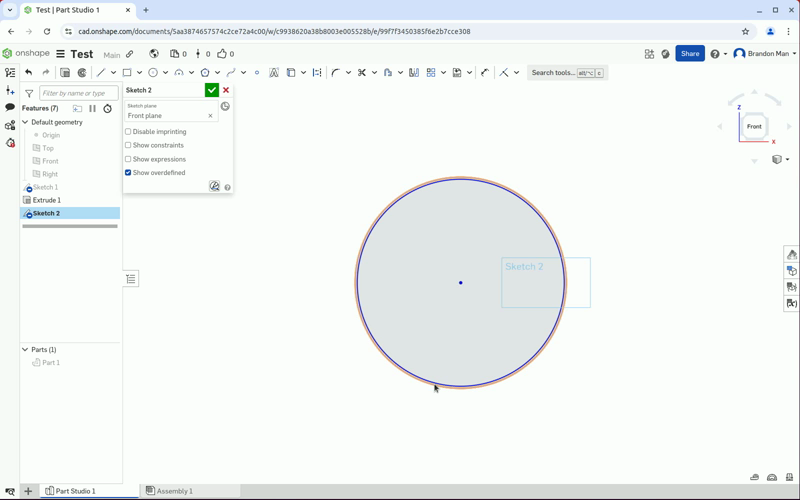
scroll(6)
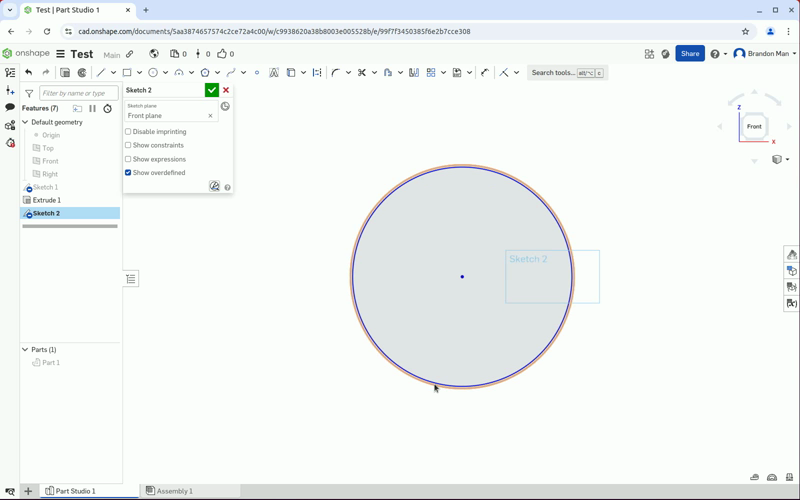
scroll(6)
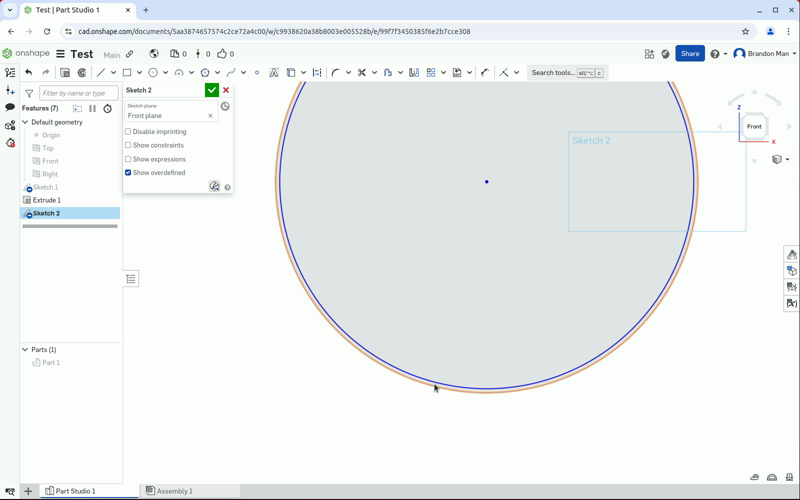
scroll(6)
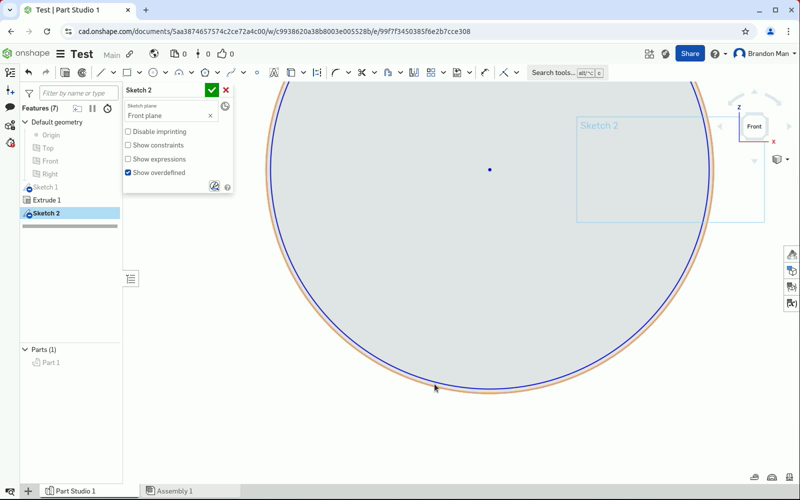
scroll(6)
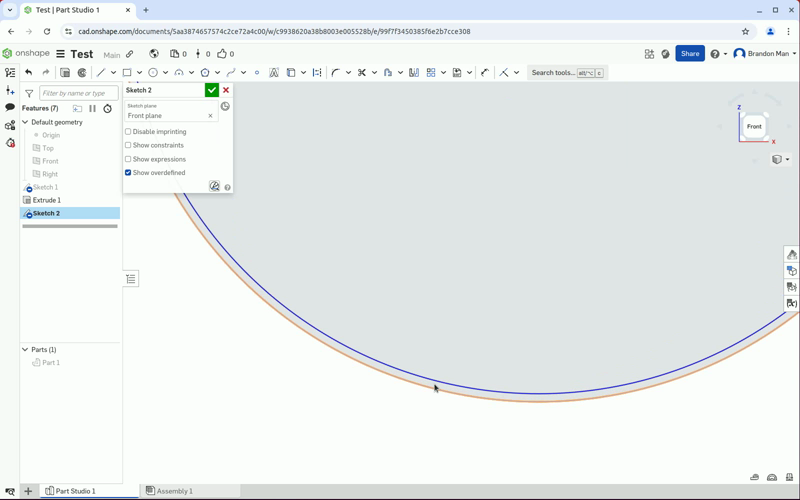
scroll(6)
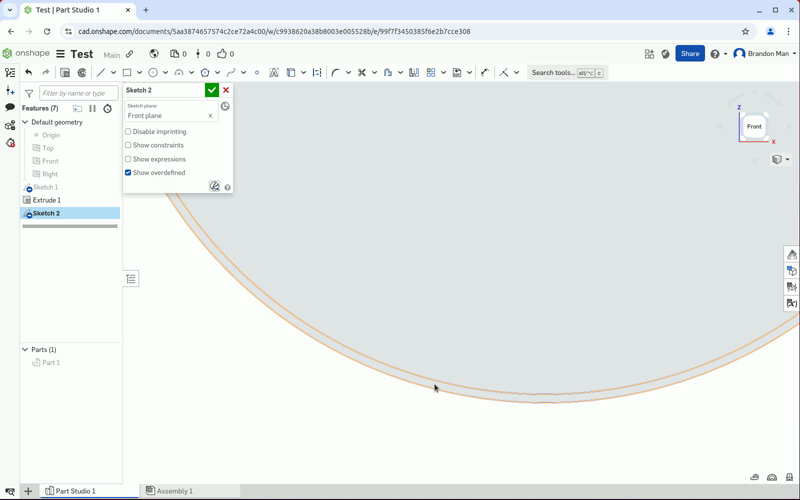
scroll(6)
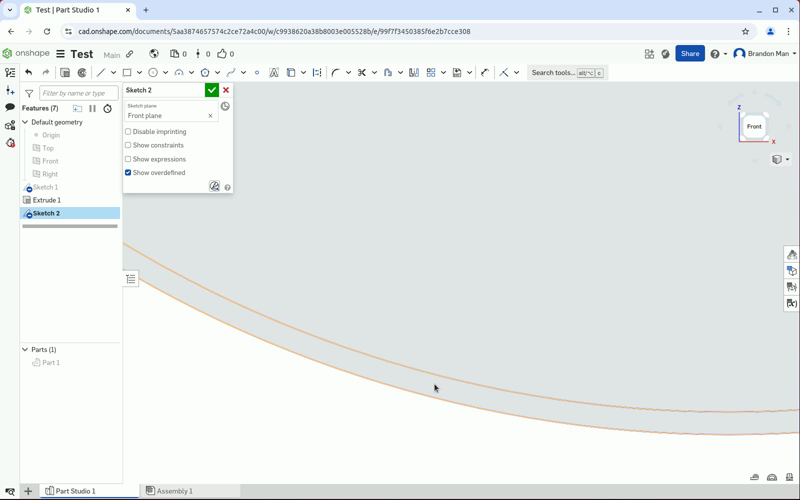
click(434, 383)
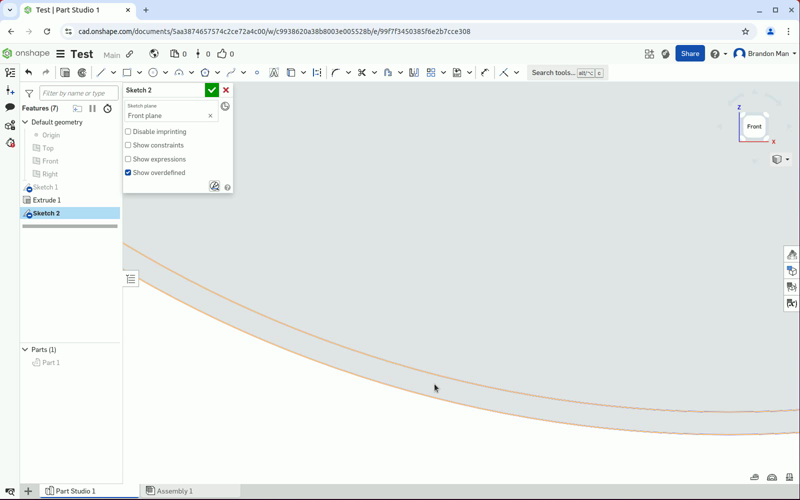
scroll(-6)
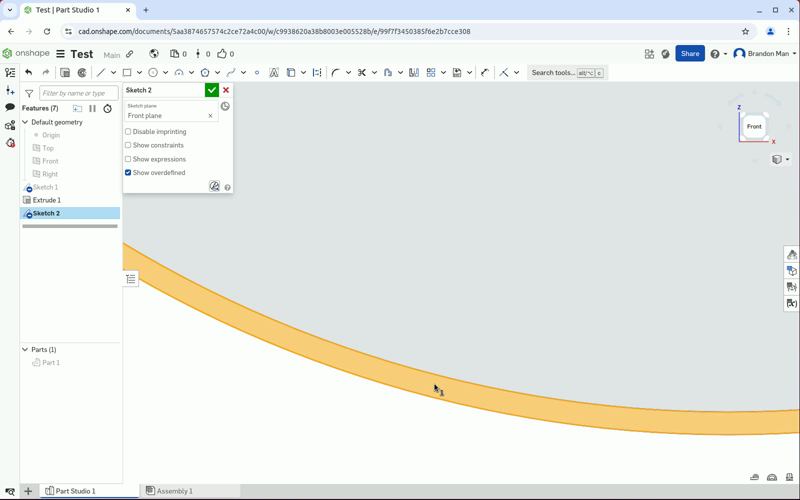
scroll(-6)
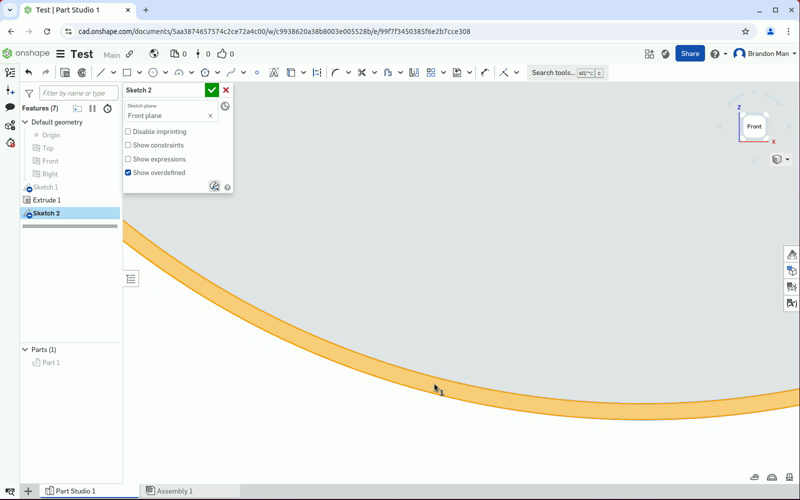
scroll(-6)
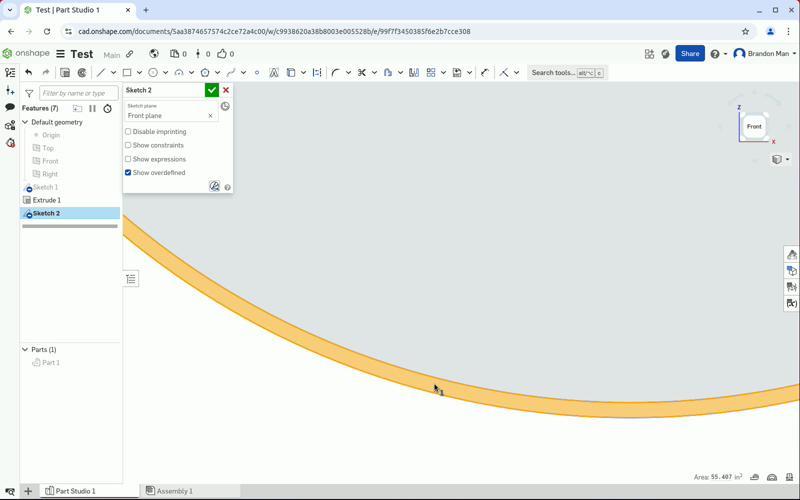
scroll(-6)
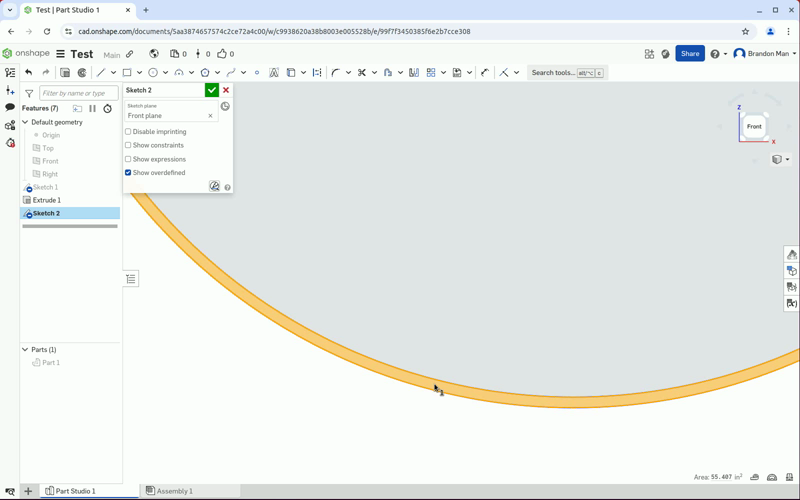
scroll(-6)
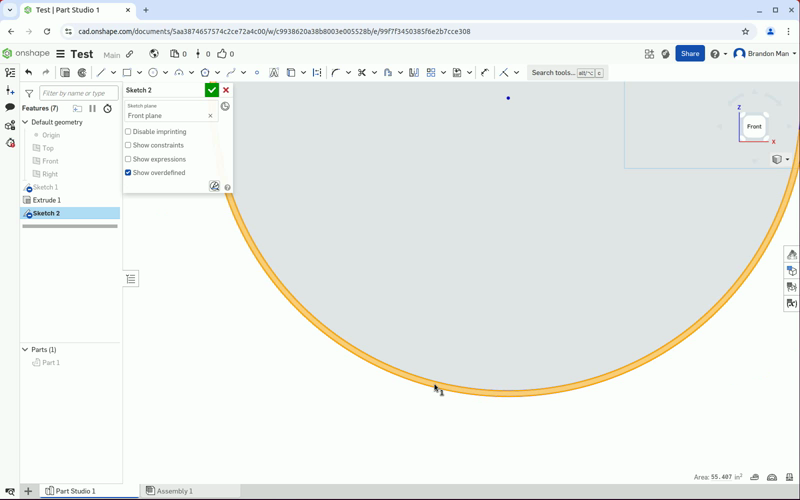
scroll(-6)
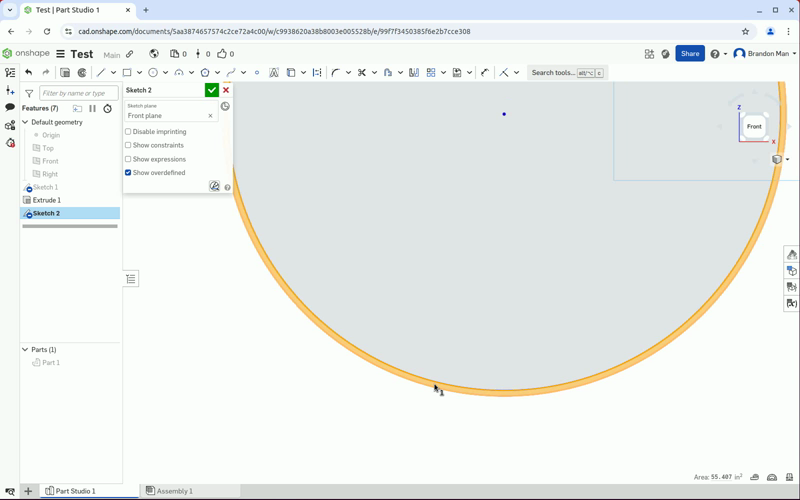
scroll(-6)
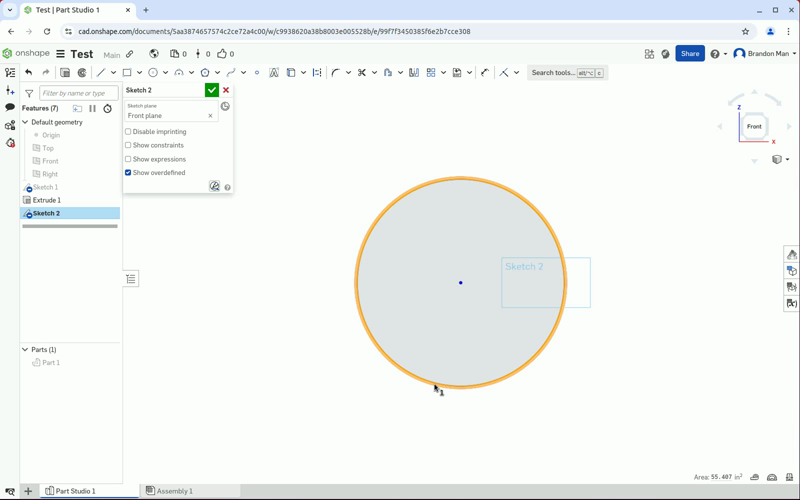
mouse_move(73, 352)
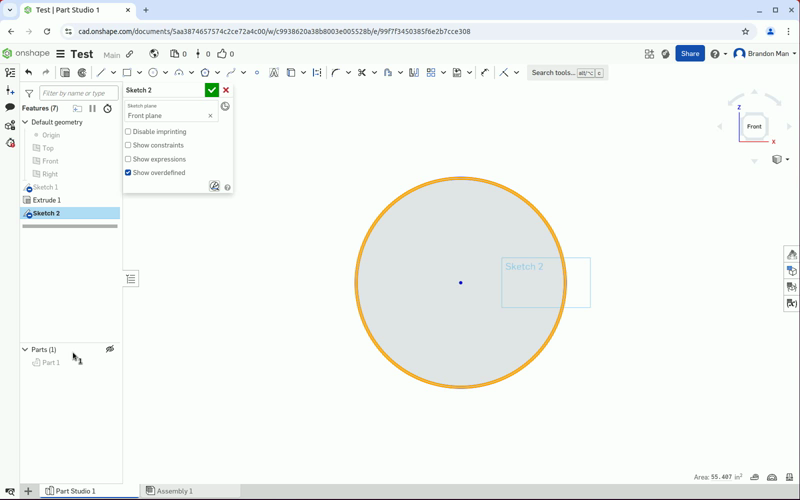
key(shift+y)
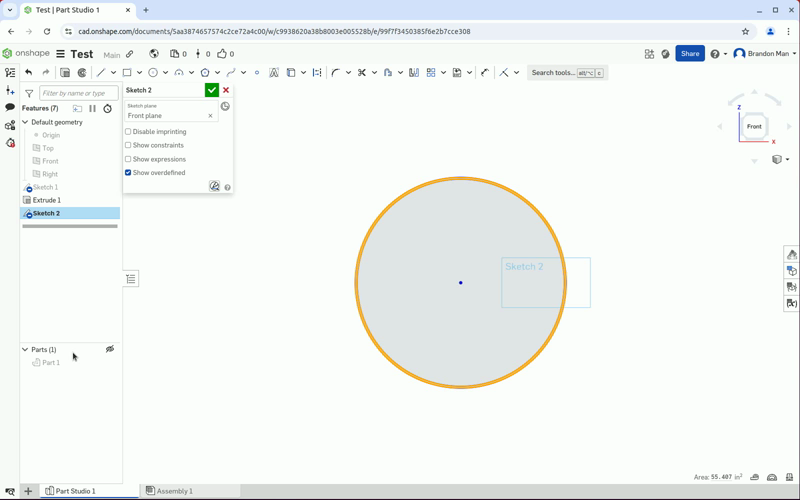
key(shift+e)
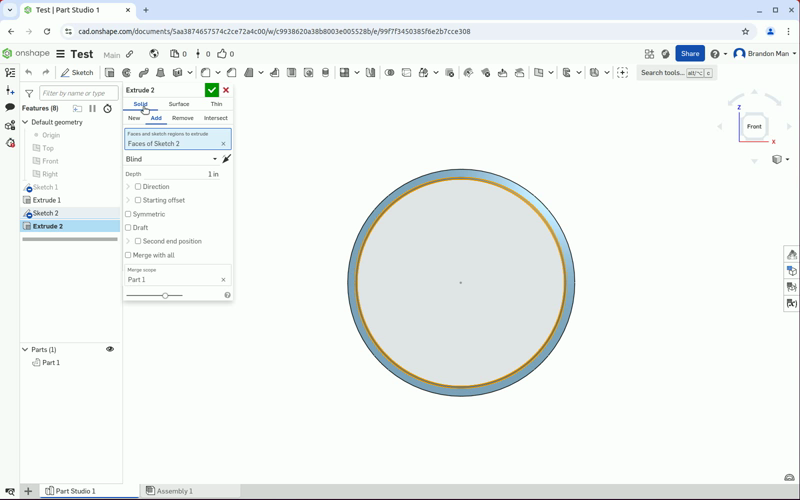
mouse_move(143, 106)
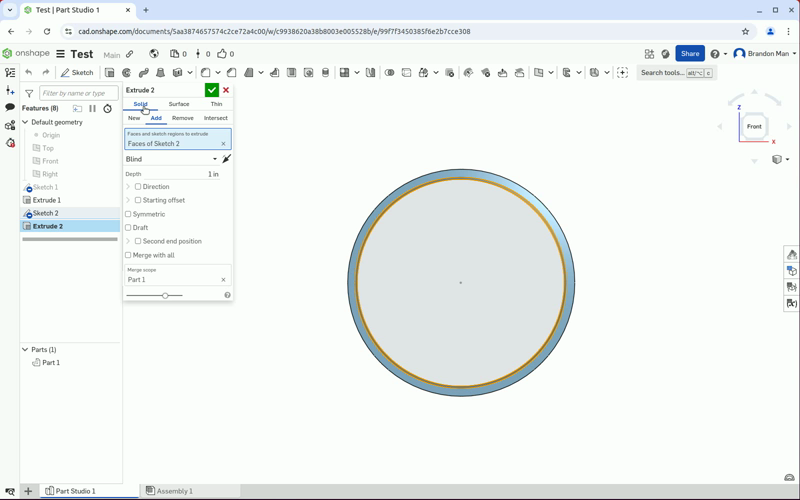
click(143, 106)
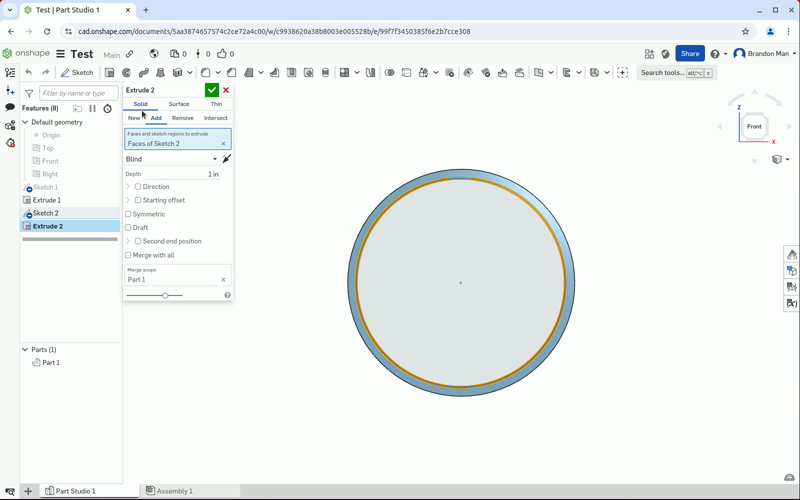
mouse_move(137, 120)
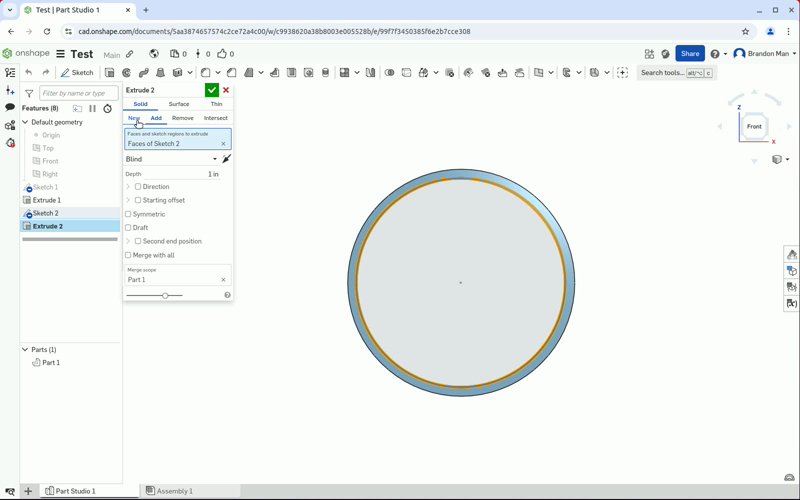
click(137, 120)
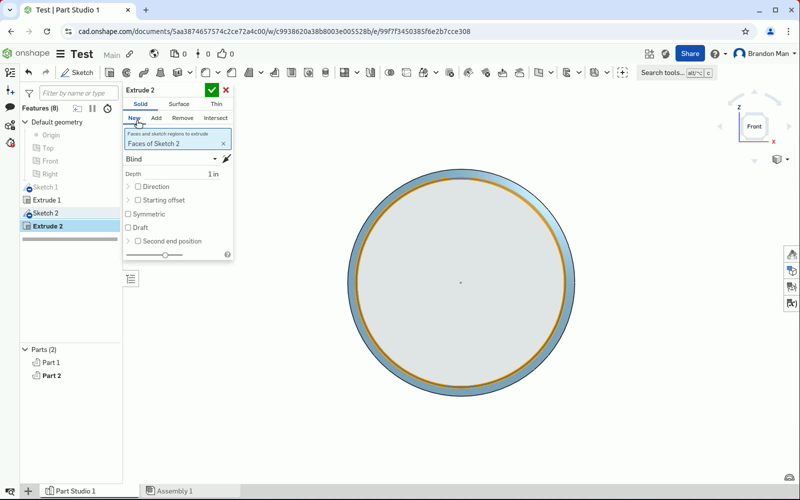
key(tab, 4)
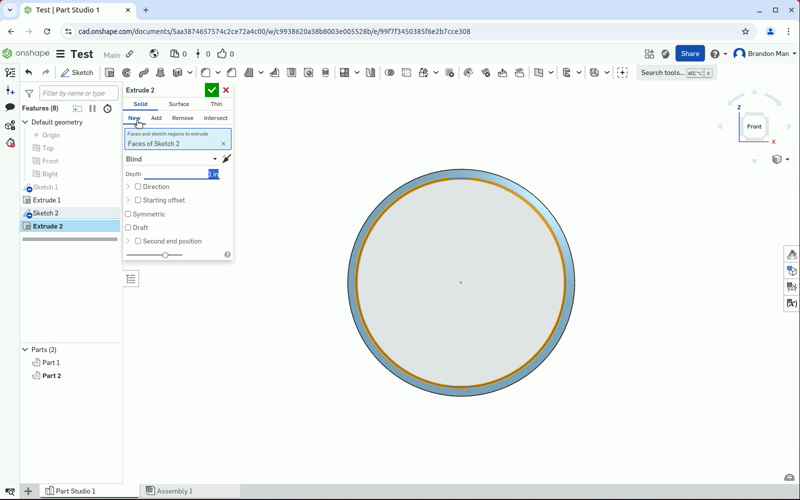
text(4.574)
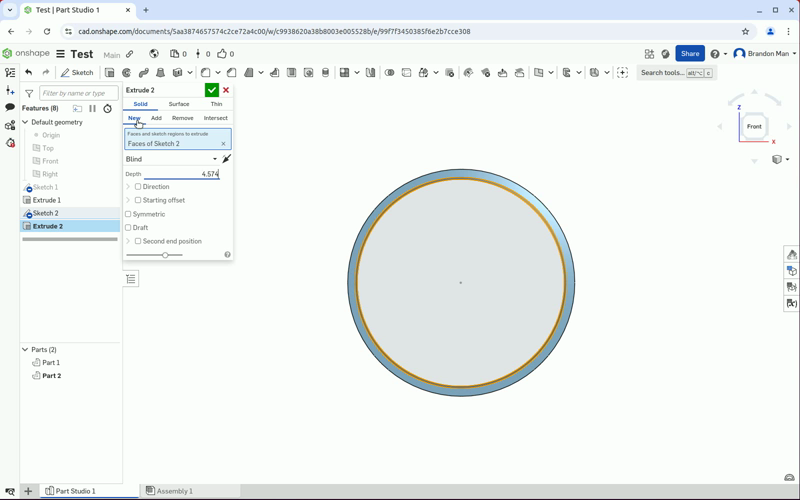
key(enter)
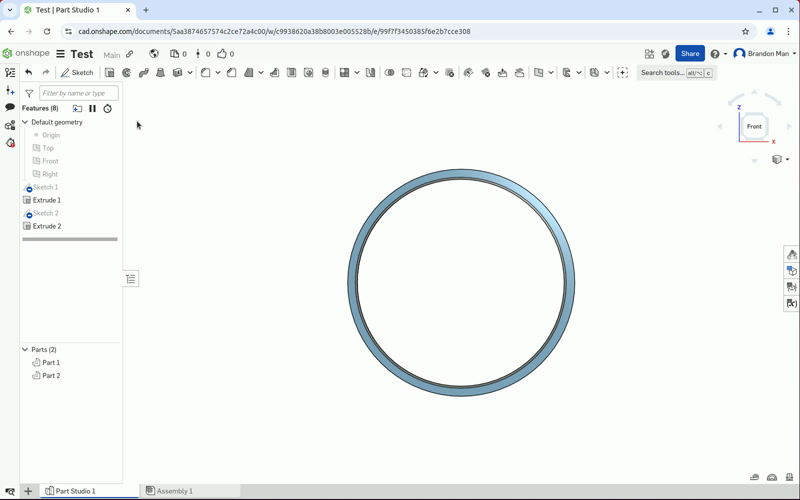
key(shift+h)
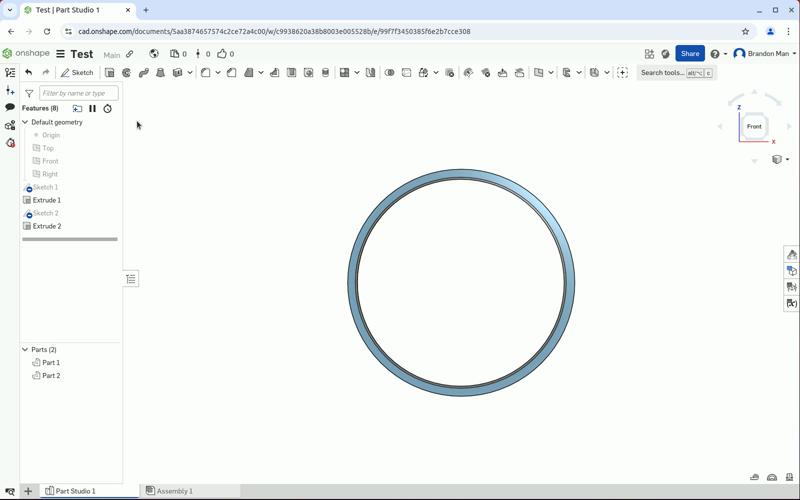
key(shift+h)
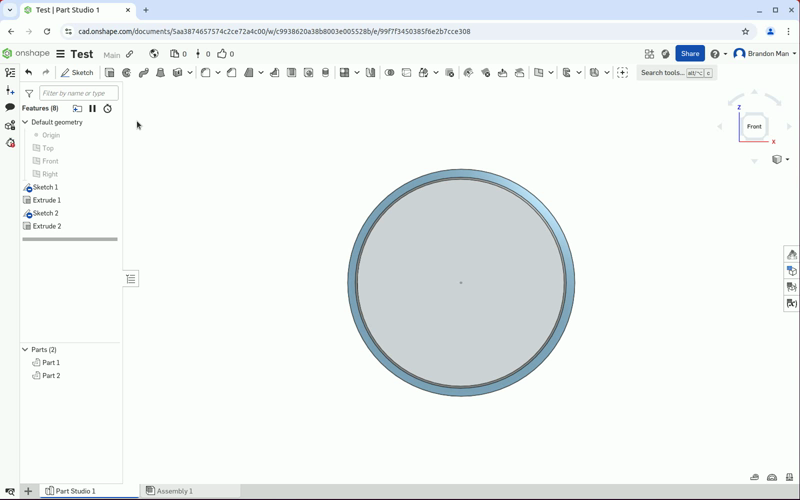
key(shift+7)
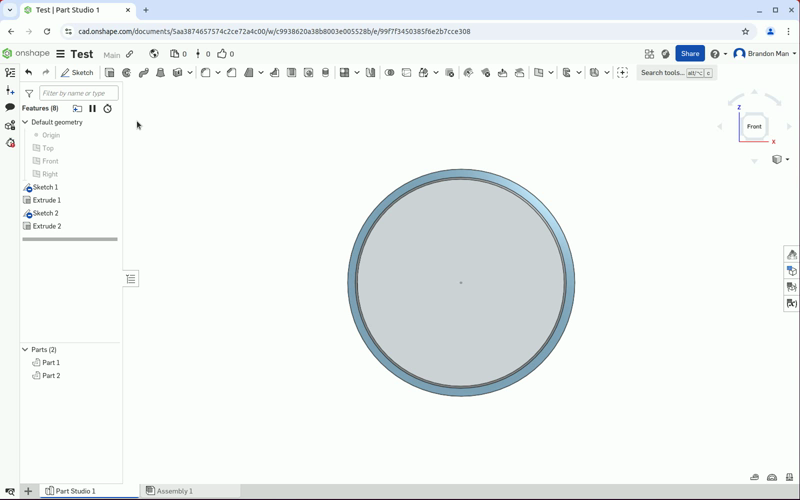
key(left, 2)
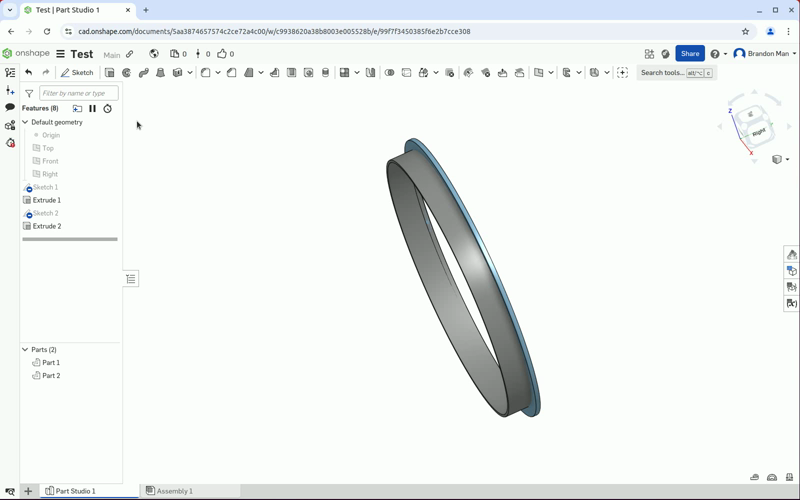
key(down, 2)
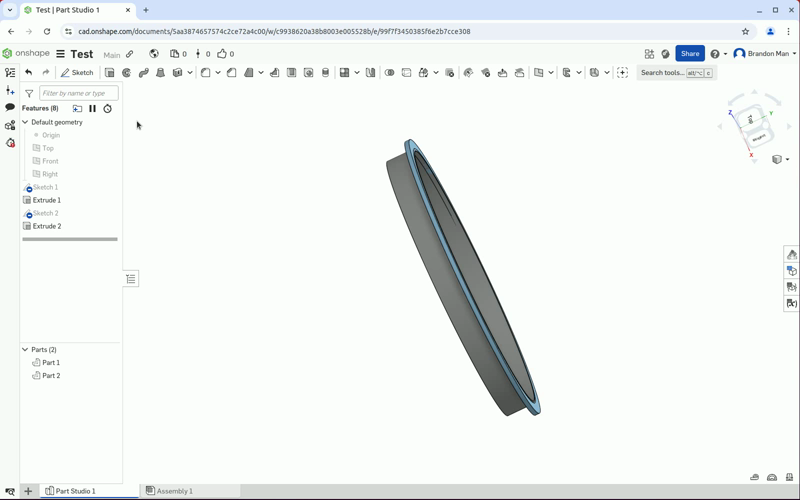
key(up, 2)
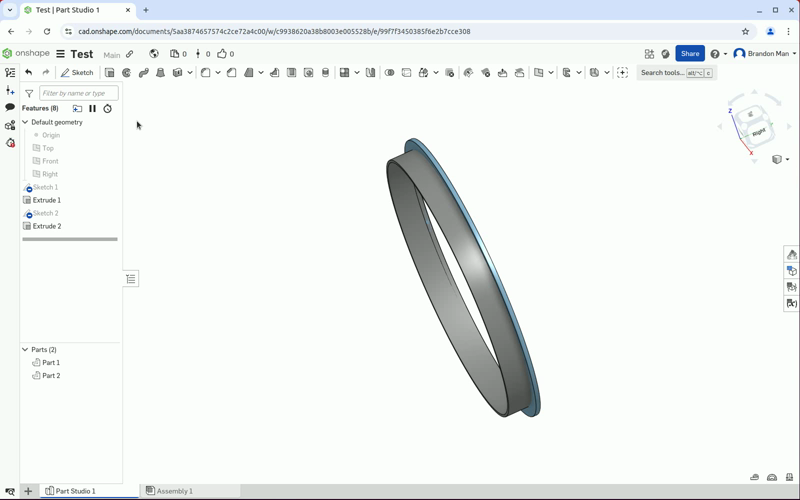
key(right, 2)
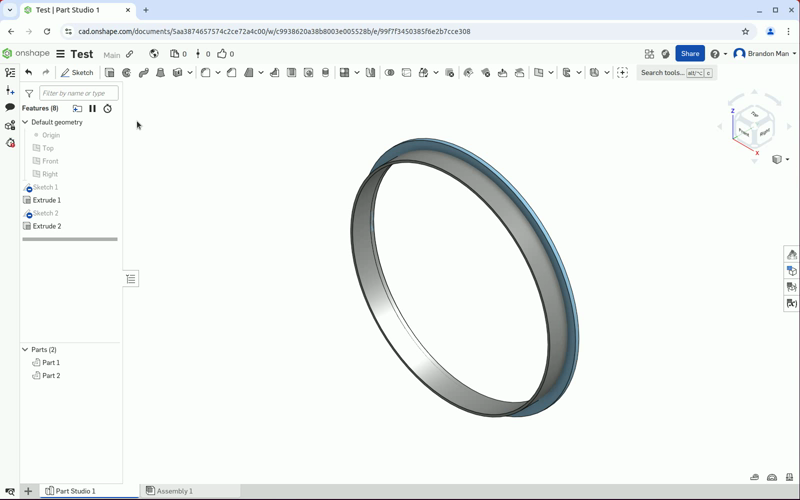
mouse_move(73, 189)
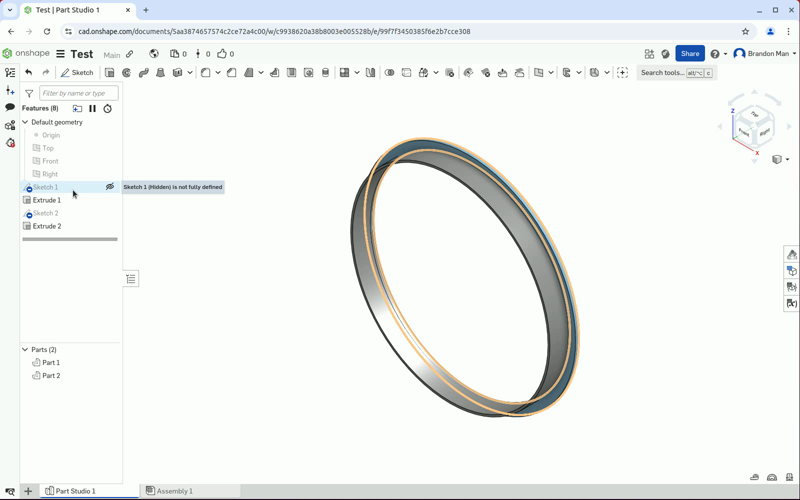
click(73, 189)